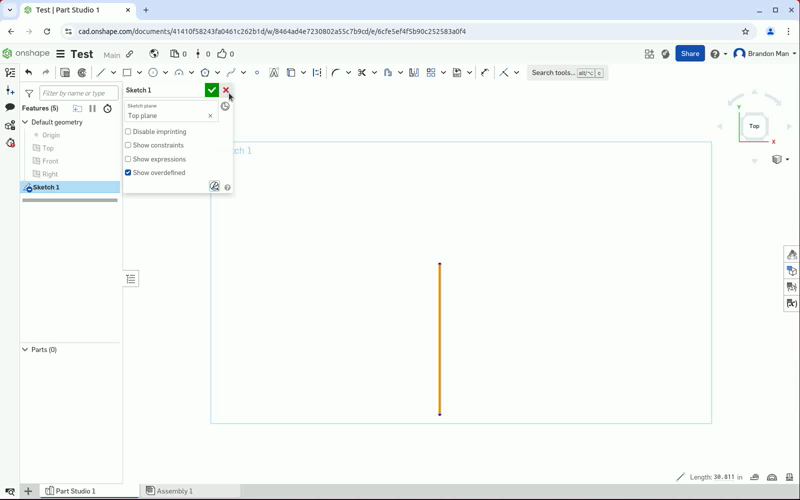
key(shift+h)
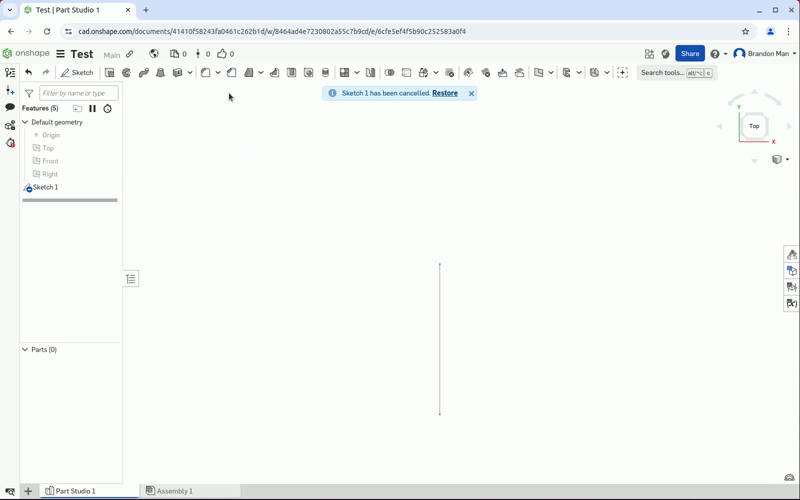
key(shift+s)
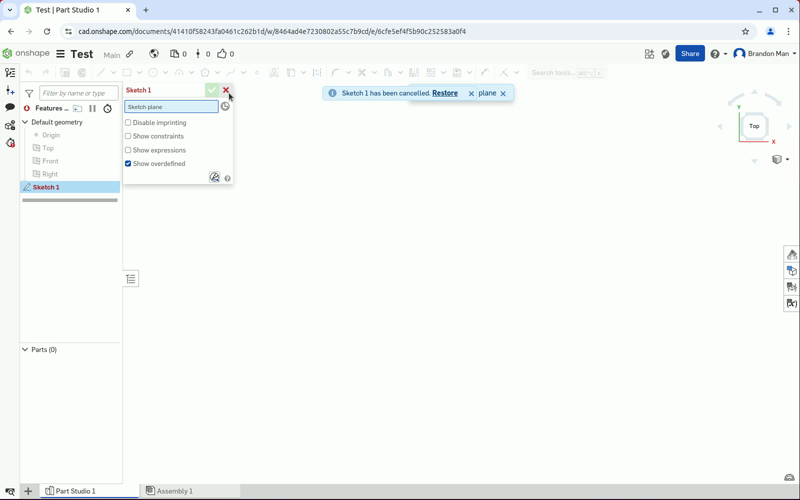
mouse_move(73, 150)
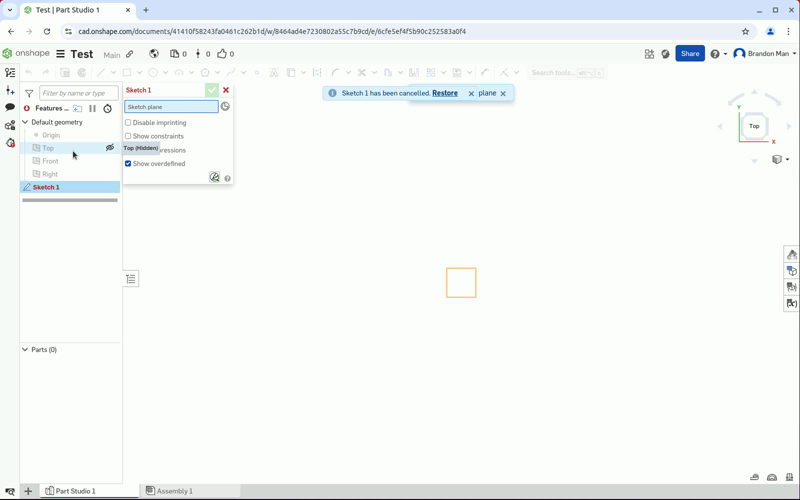
click(73, 150)
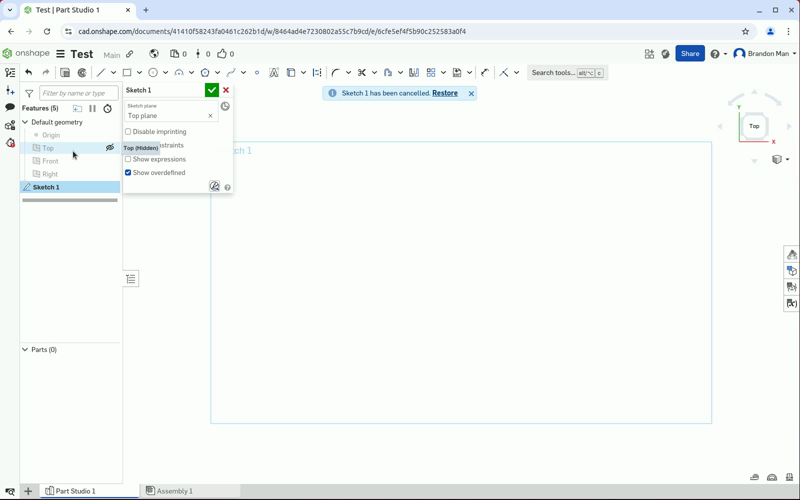
mouse_move(73, 352)
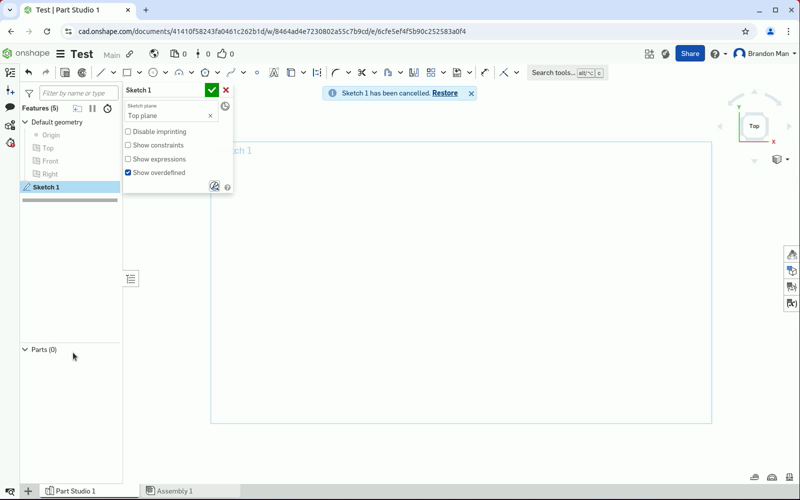
key(y)
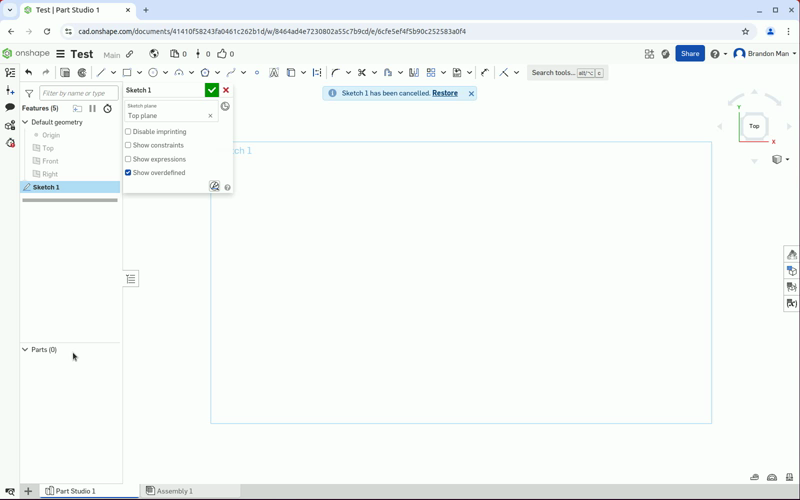
key(l)
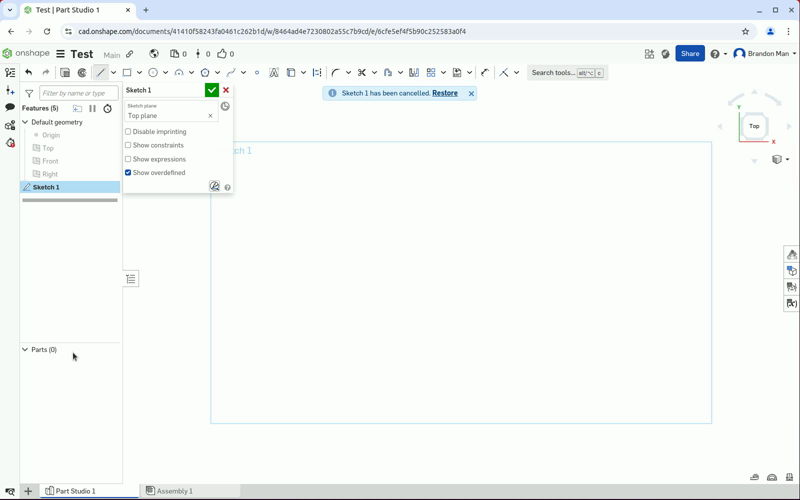
key_down(shift)
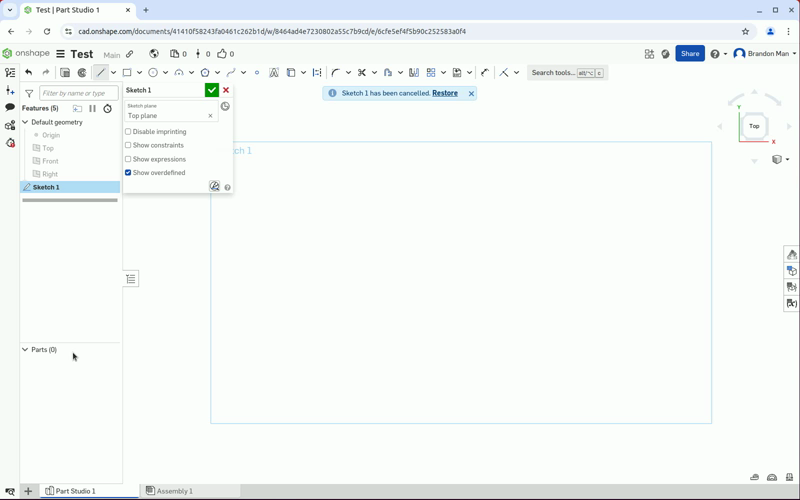
mouse_move(379, 363)
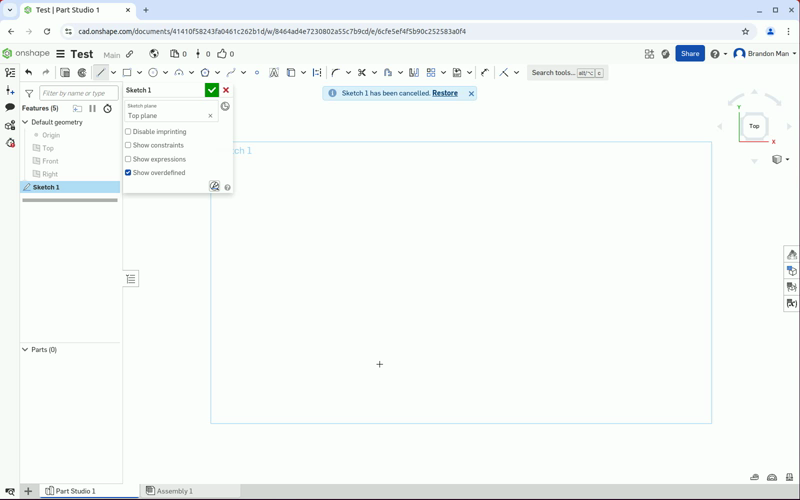
click(379, 363)
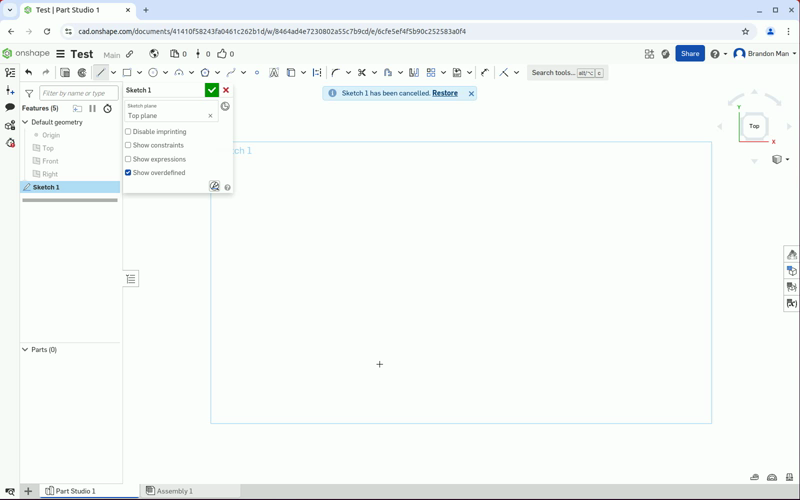
key_up(shift)
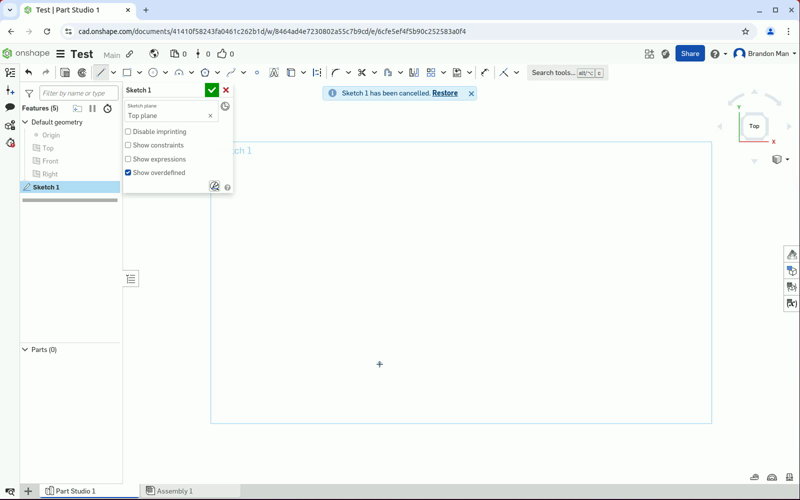
key_down(shift)
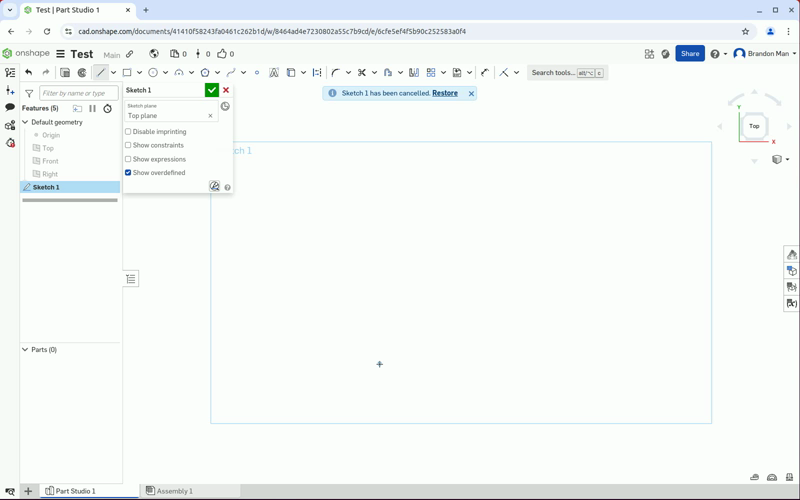
mouse_move(543, 363)
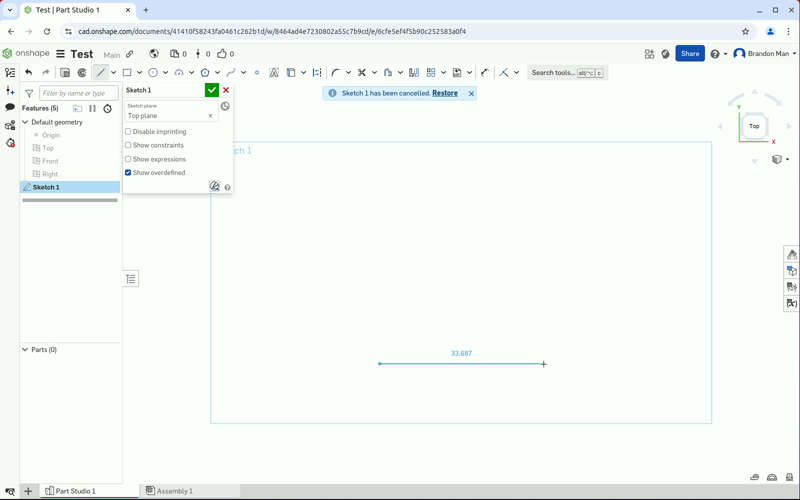
click(543, 363)
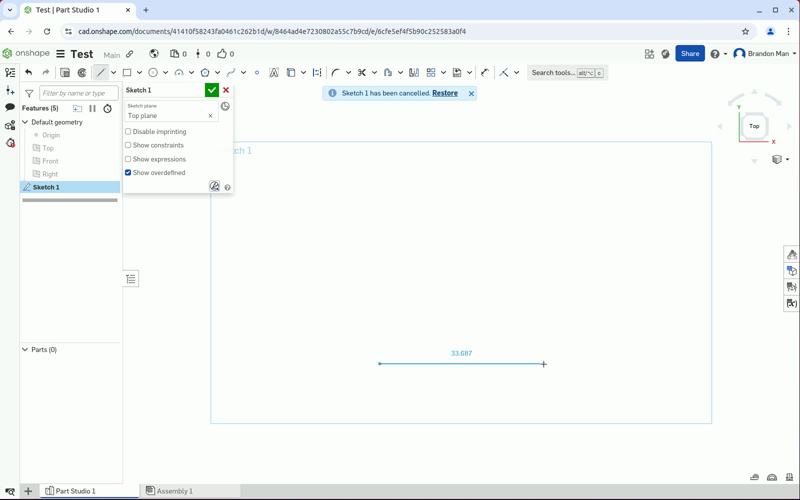
key_up(shift)
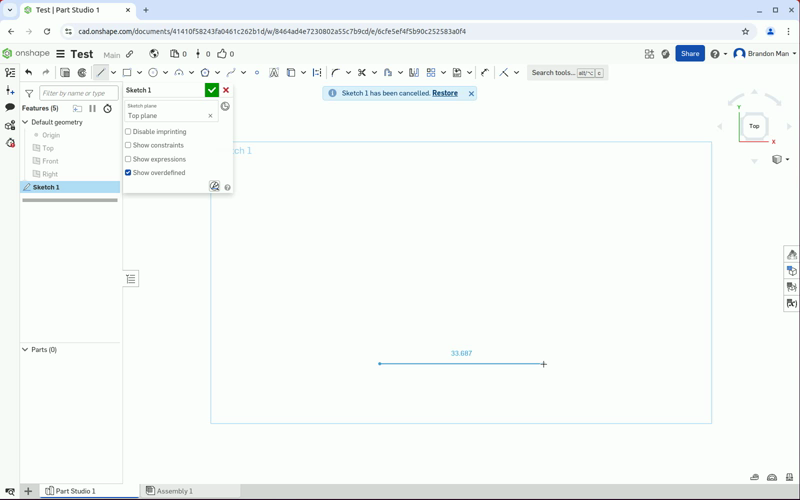
key_down(shift)
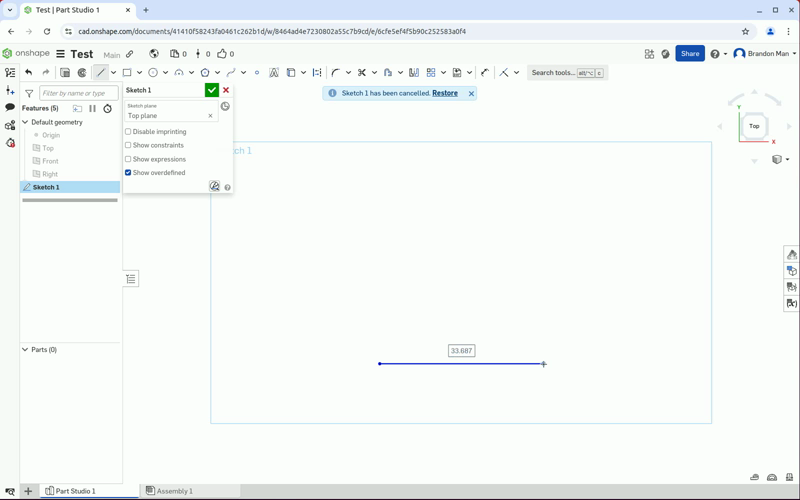
mouse_move(543, 301)
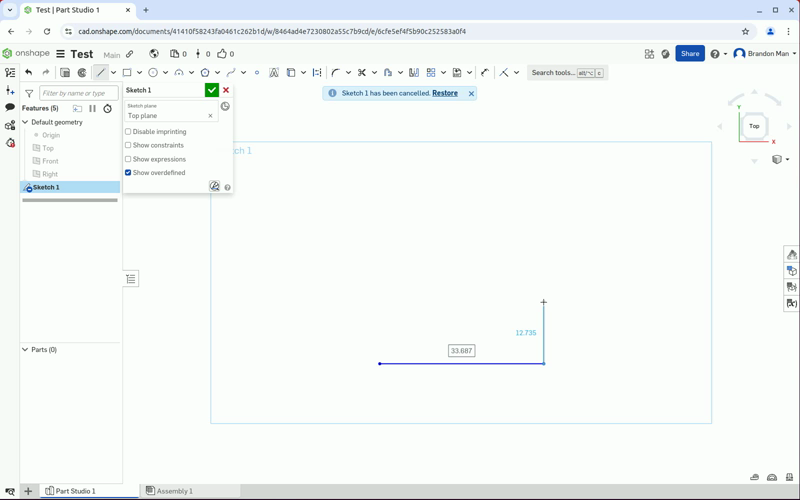
click(543, 301)
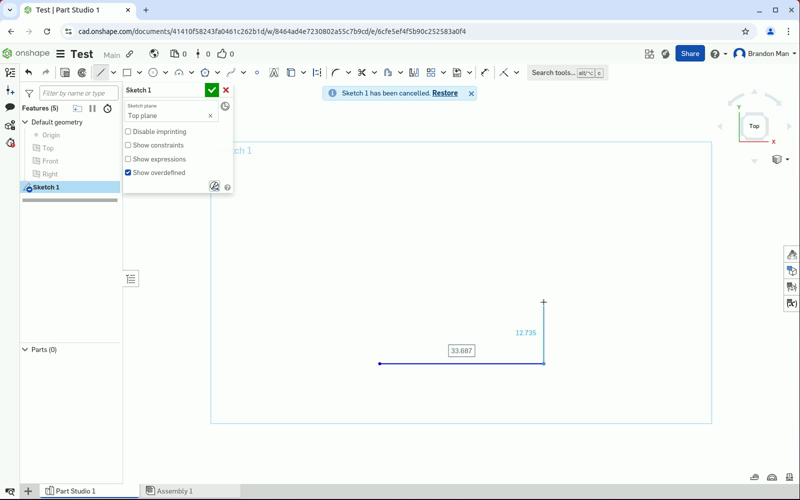
key_up(shift)
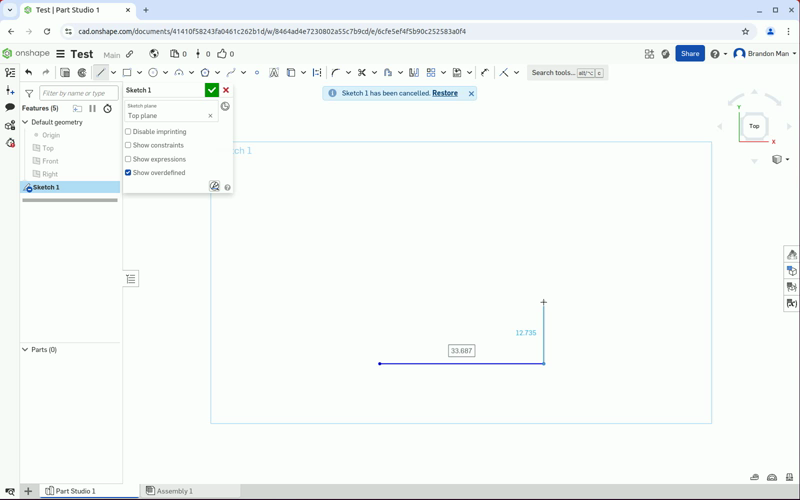
key_down(shift)
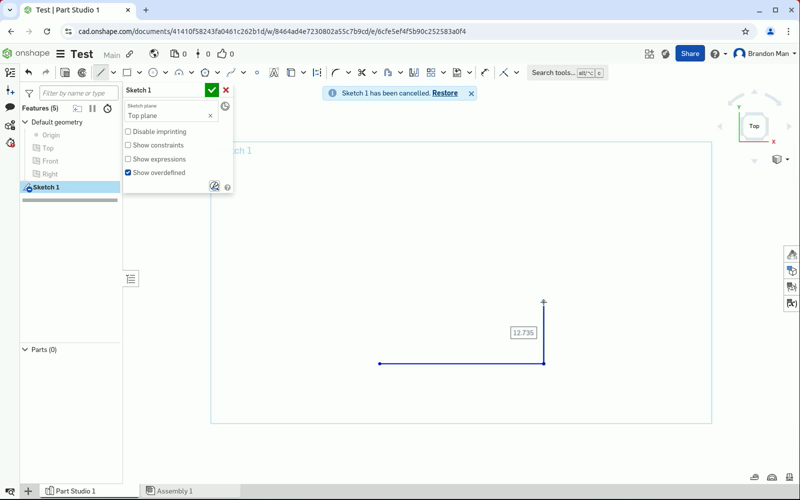
mouse_move(379, 301)
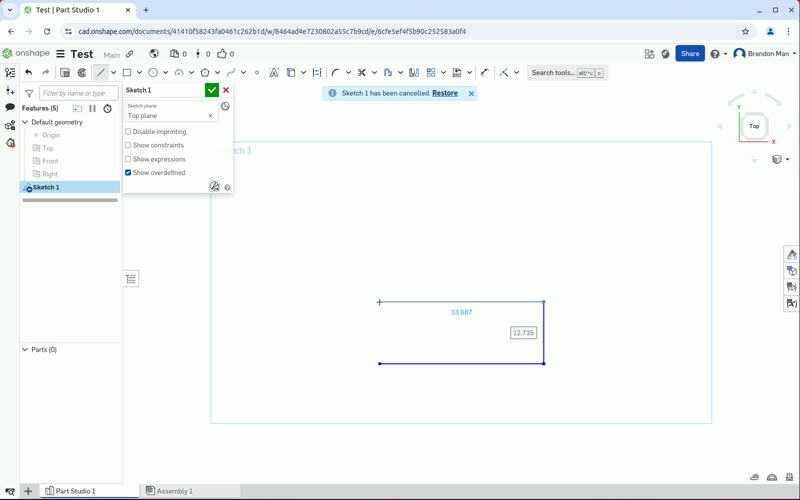
click(379, 301)
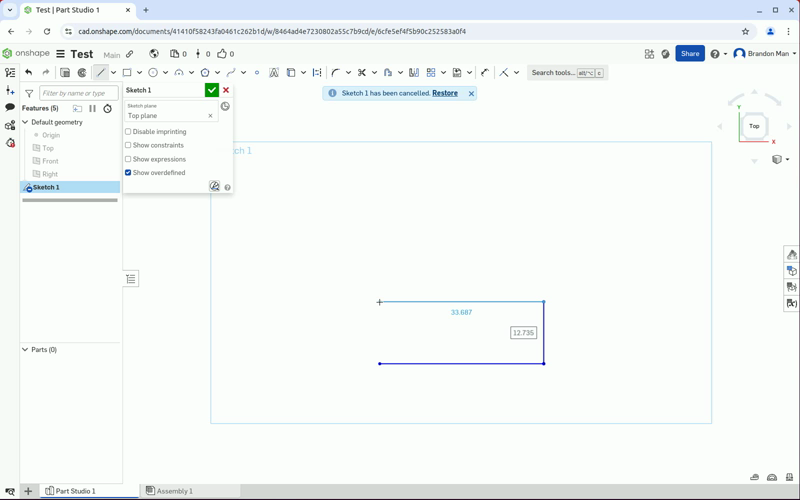
key_up(shift)
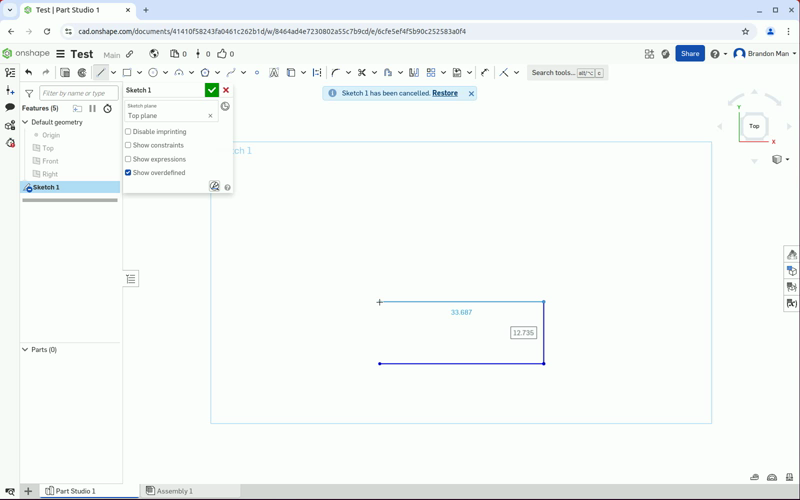
key_down(shift)
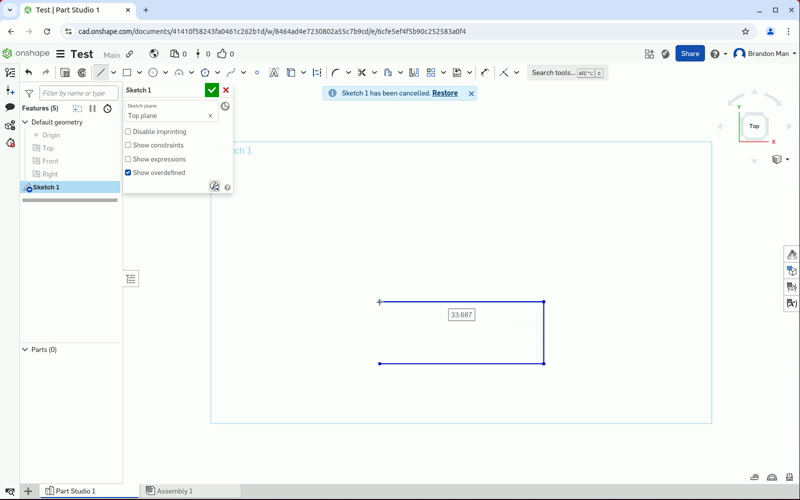
mouse_move(379, 363)
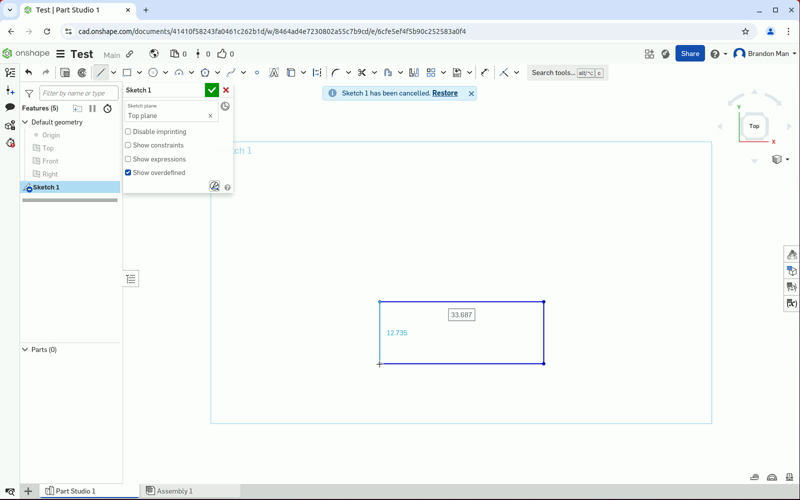
key_up(shift)
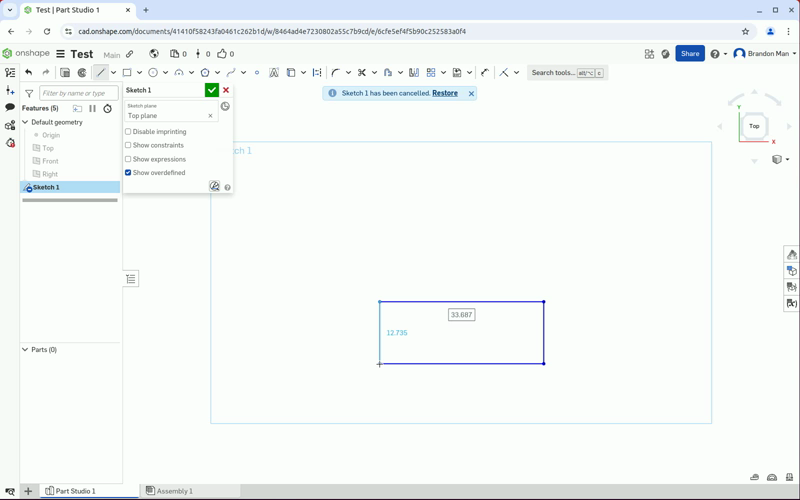
click(379, 363)
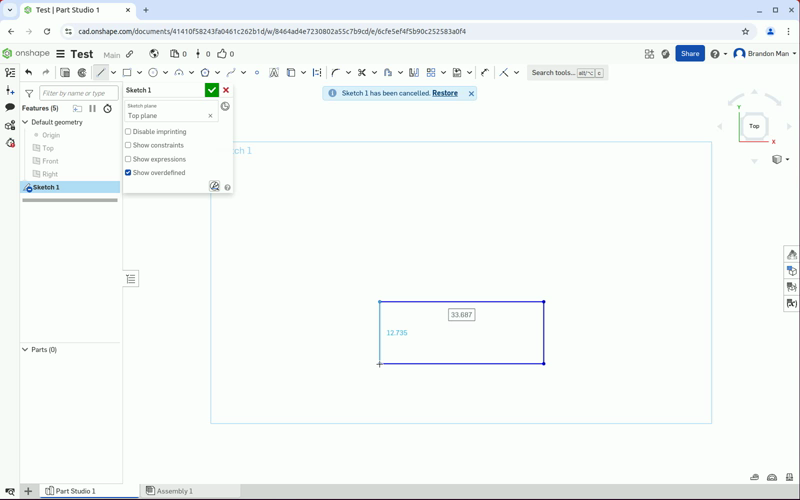
key(esc)
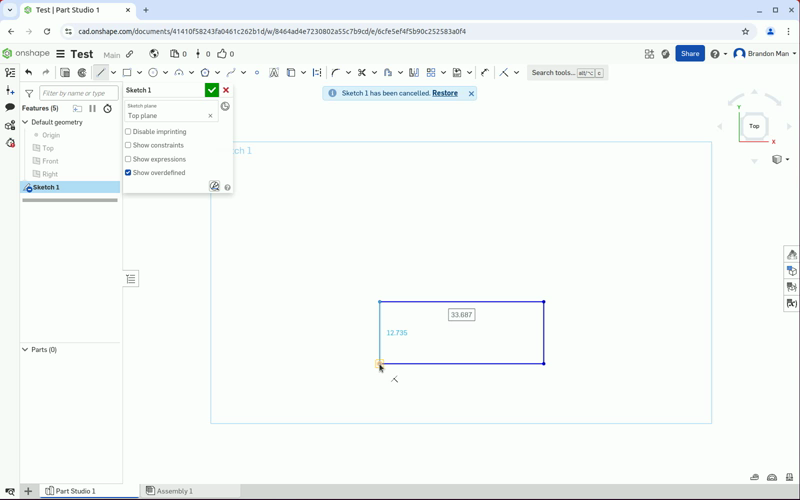
mouse_move(462, 328)
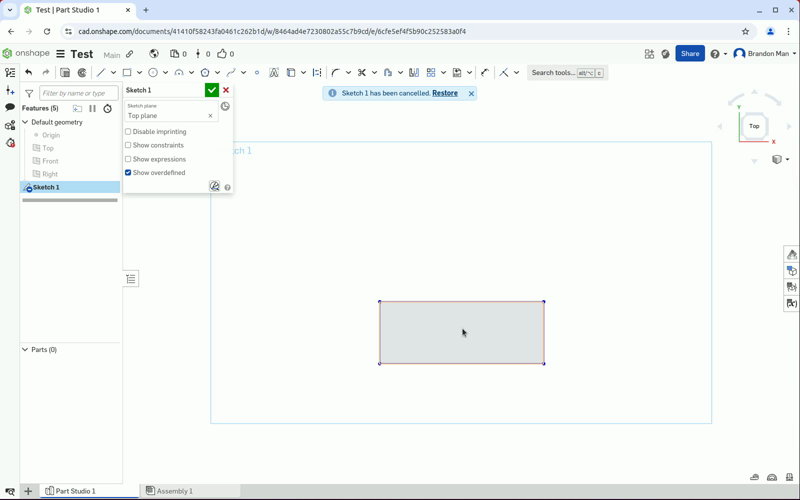
click(462, 328)
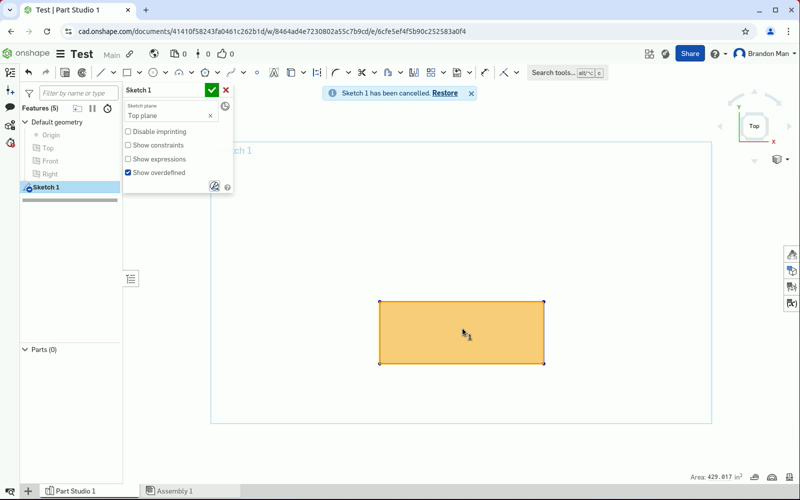
mouse_move(73, 352)
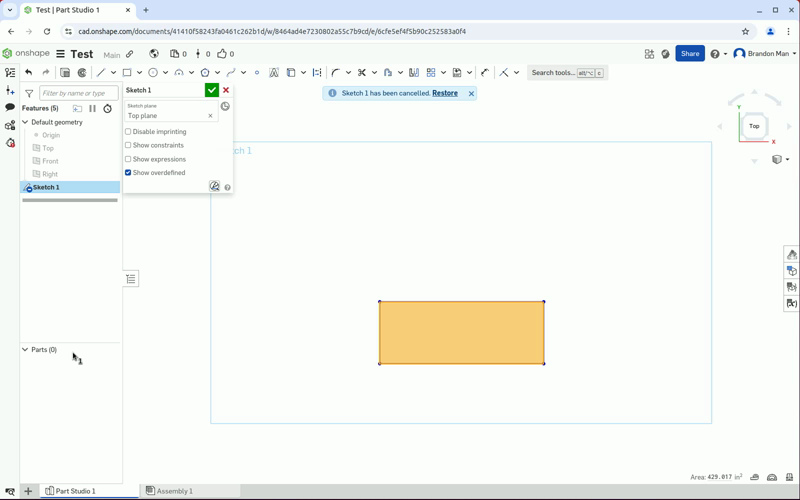
key(shift+y)
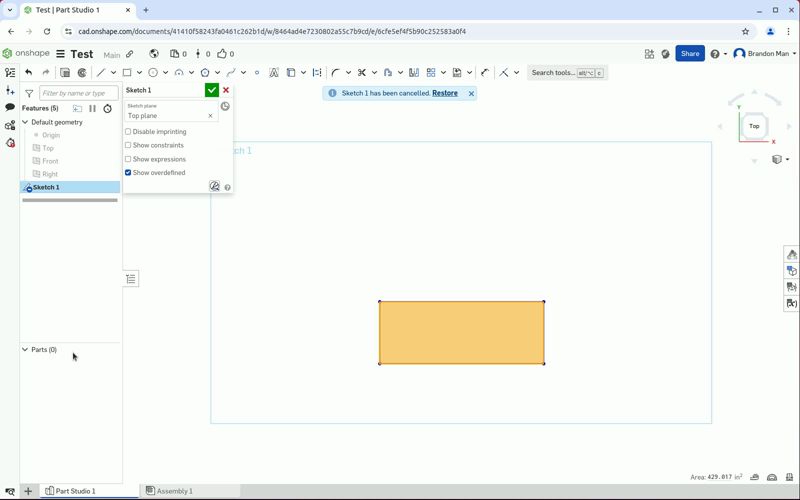
key(shift+e)
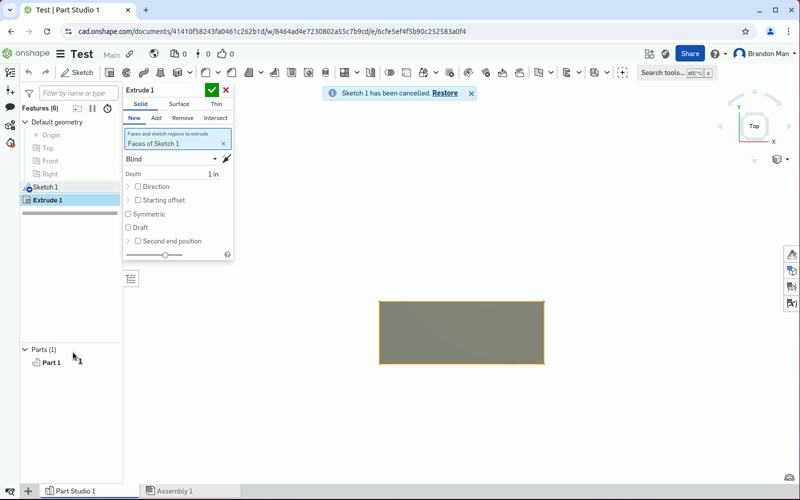
mouse_move(143, 106)
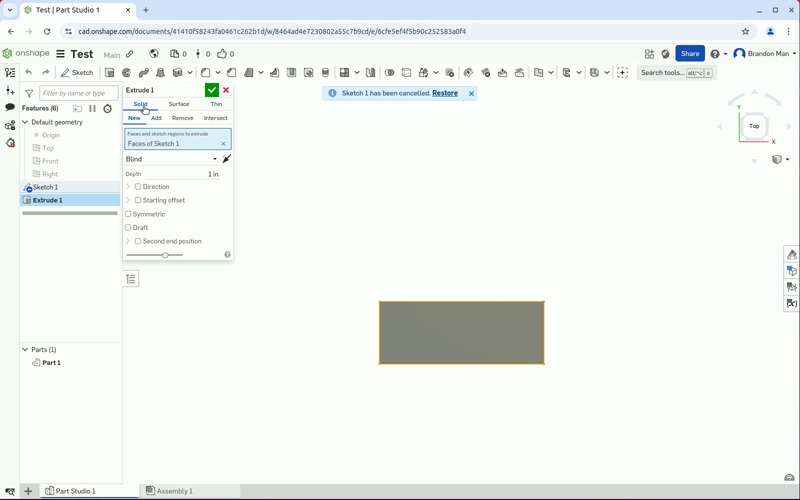
click(143, 106)
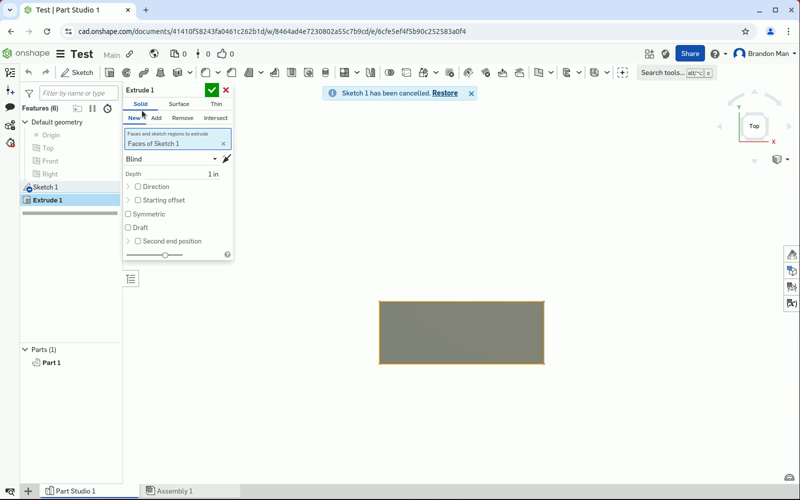
mouse_move(137, 120)
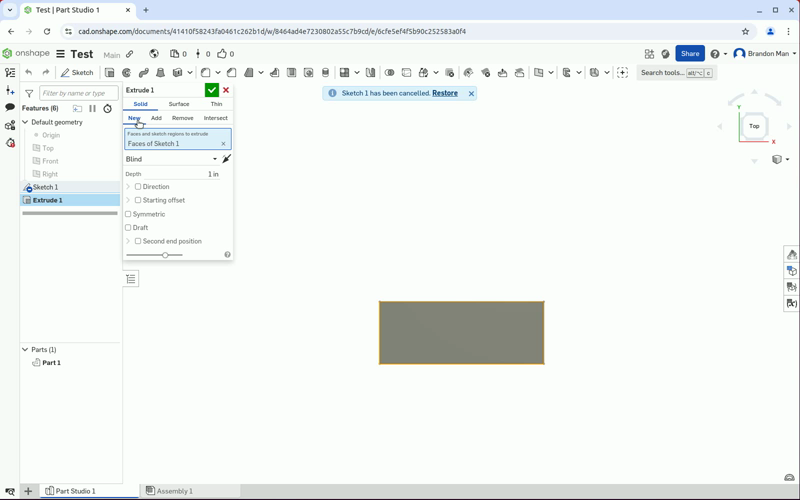
click(137, 120)
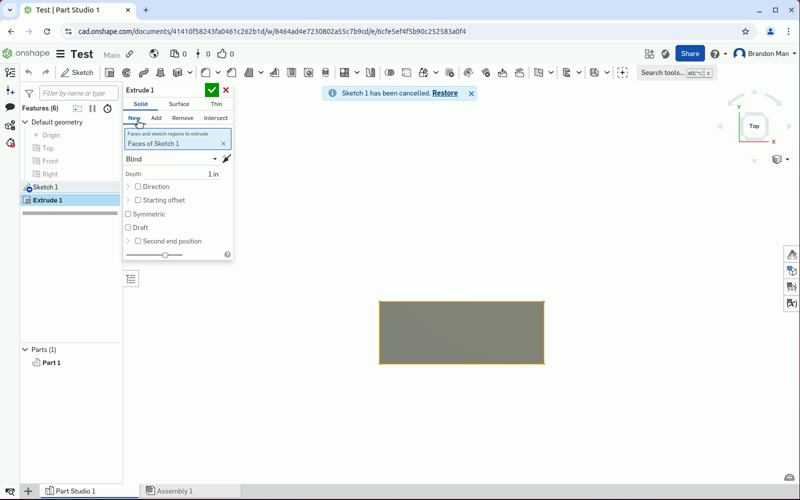
key(tab, 4)
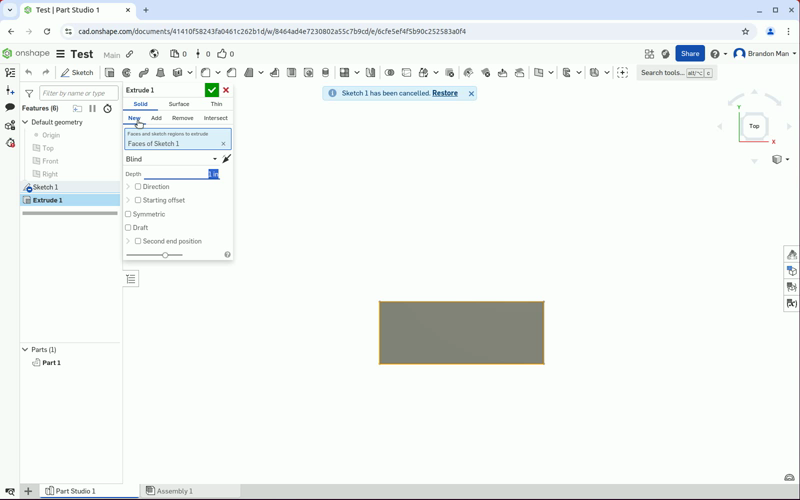
text(6.258)
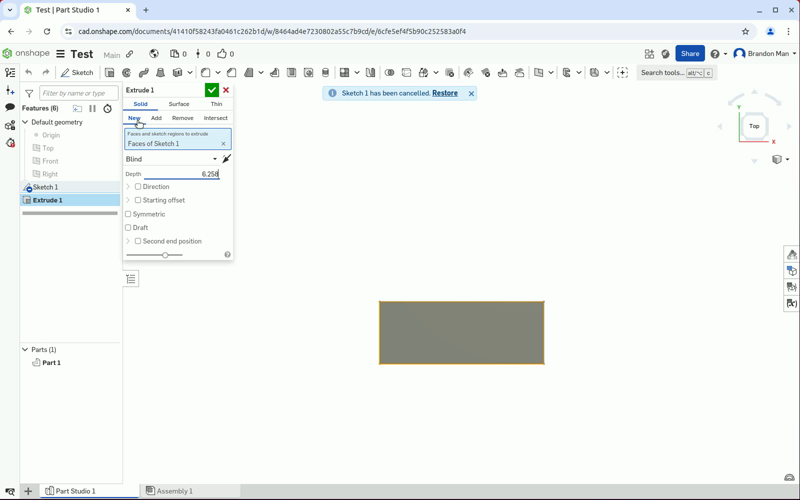
key(enter)
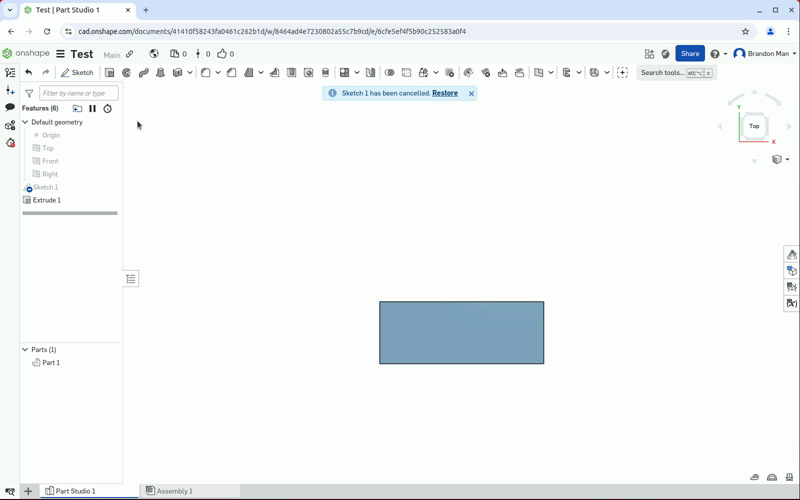
key(shift+h)
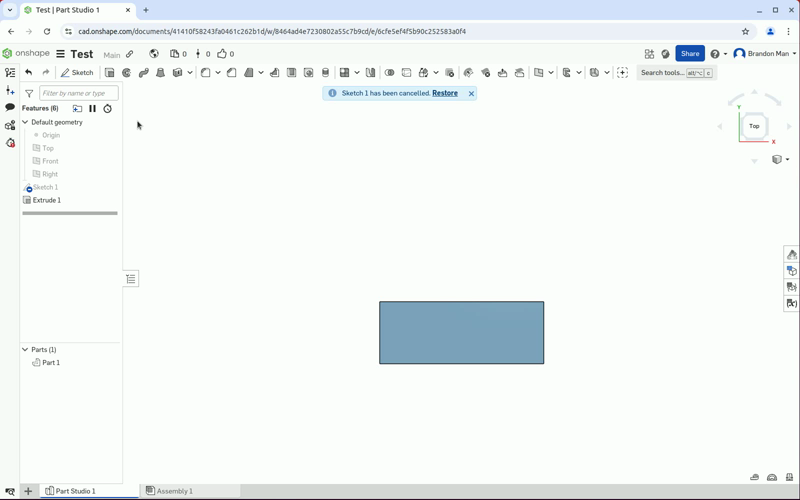
key(shift+h)
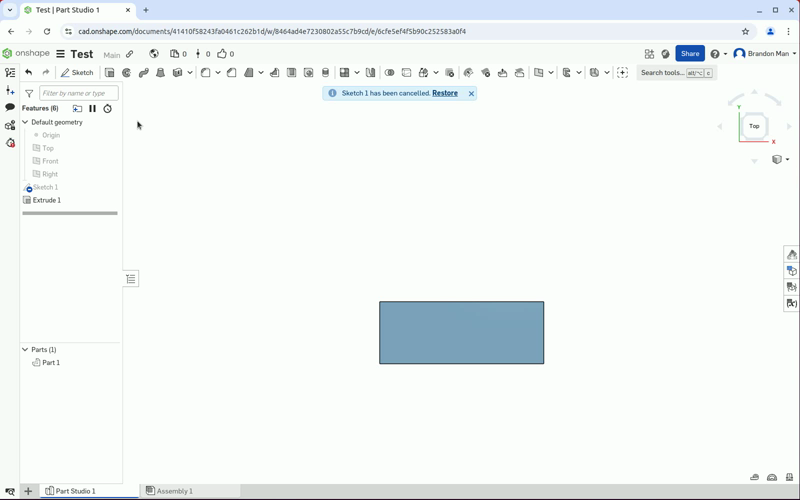
mouse_move(73, 189)
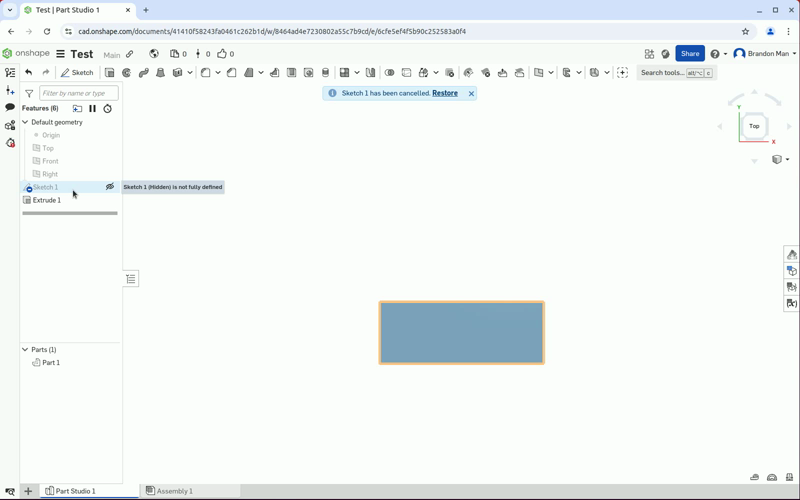
click(73, 189)
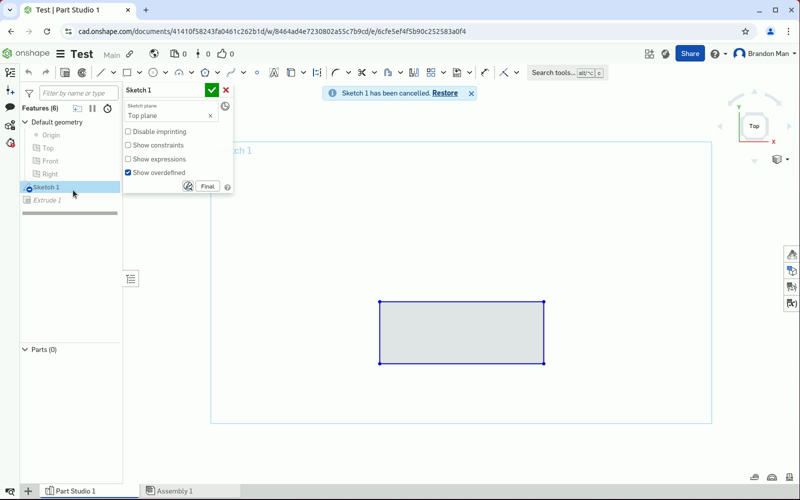
mouse_move(229, 92)
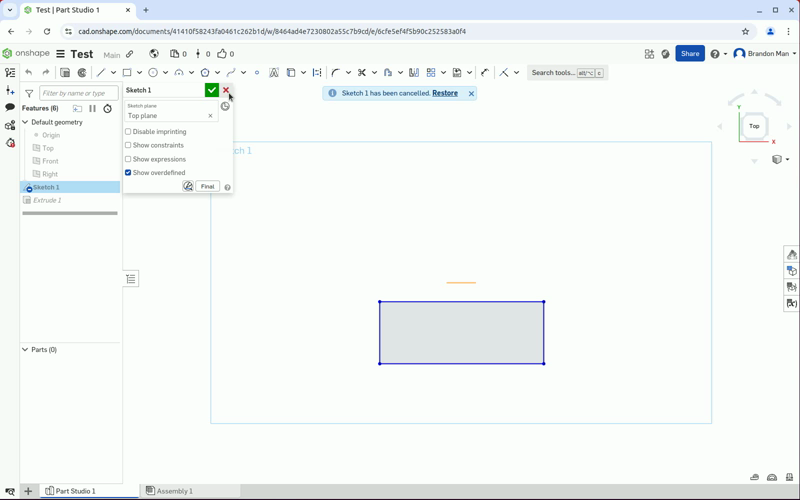
click(229, 92)
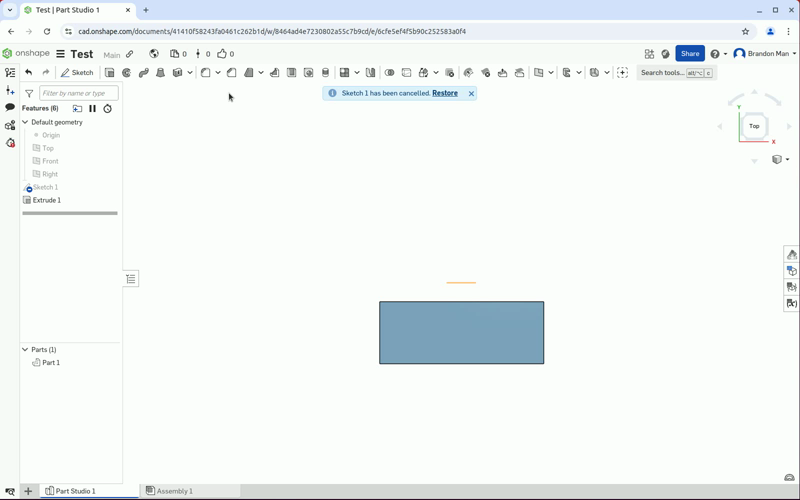
mouse_move(541, 75)
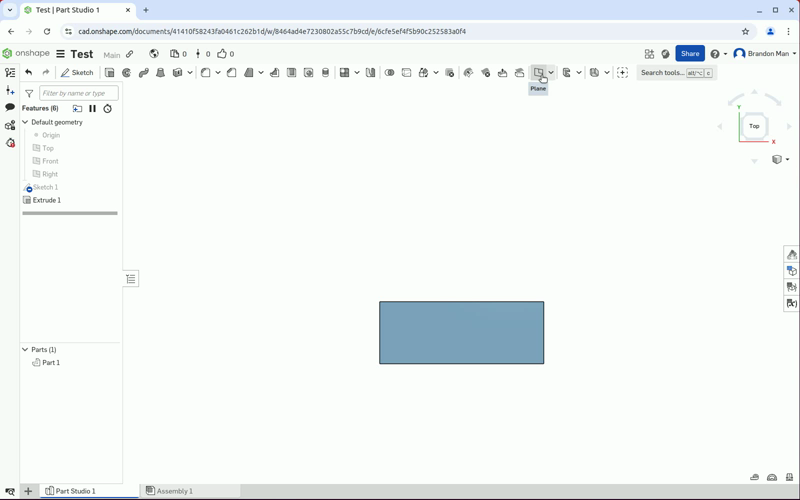
click(541, 75)
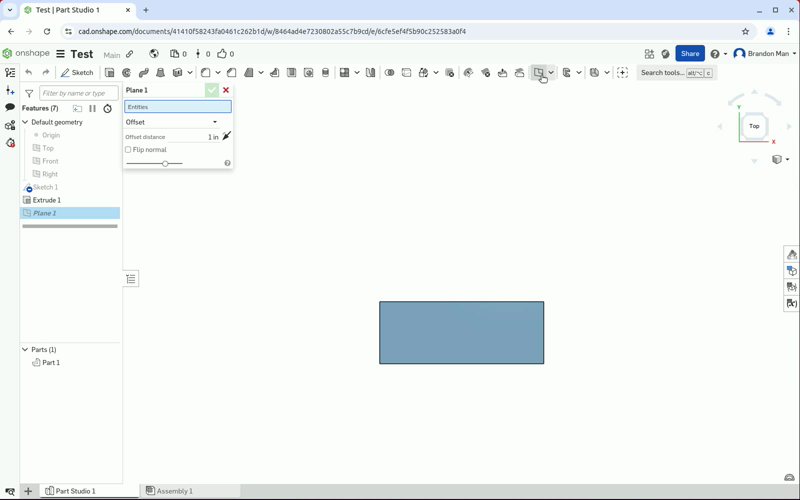
mouse_move(73, 150)
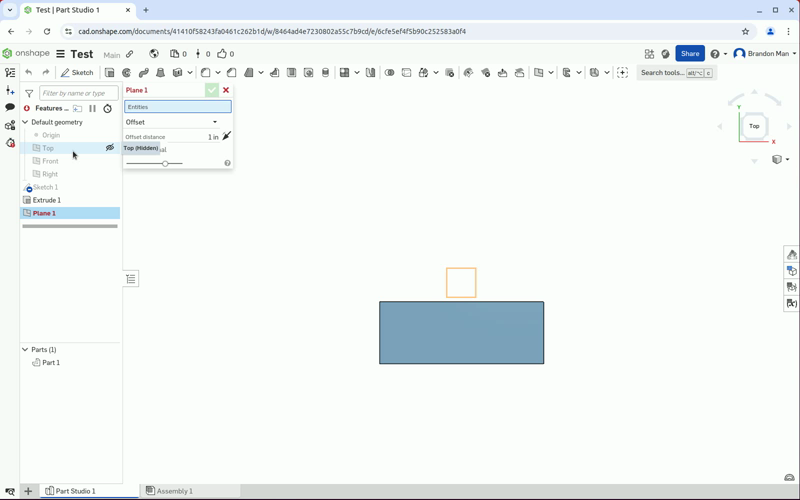
click(73, 150)
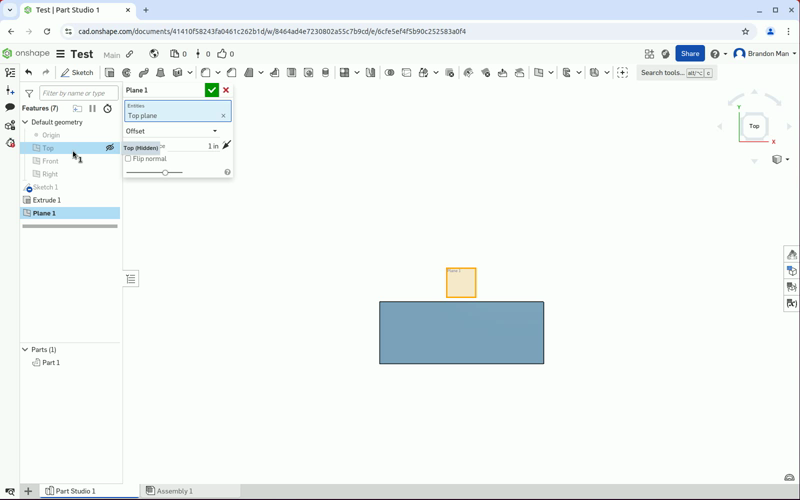
key(tab, 2)
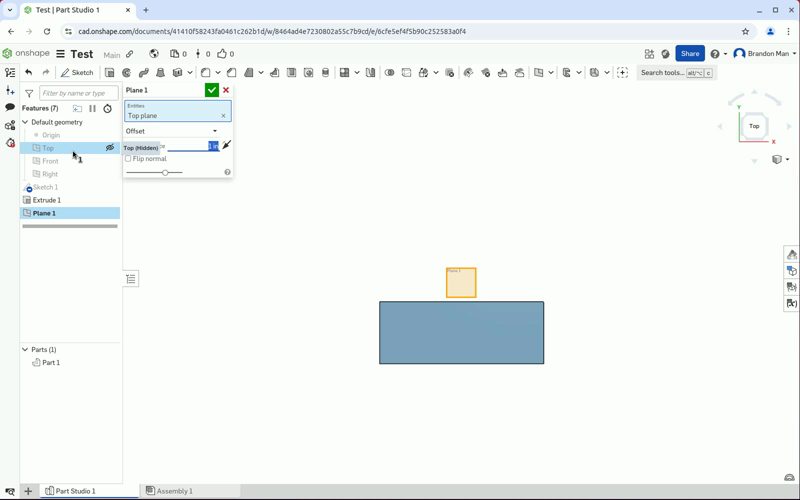
text(6.255)
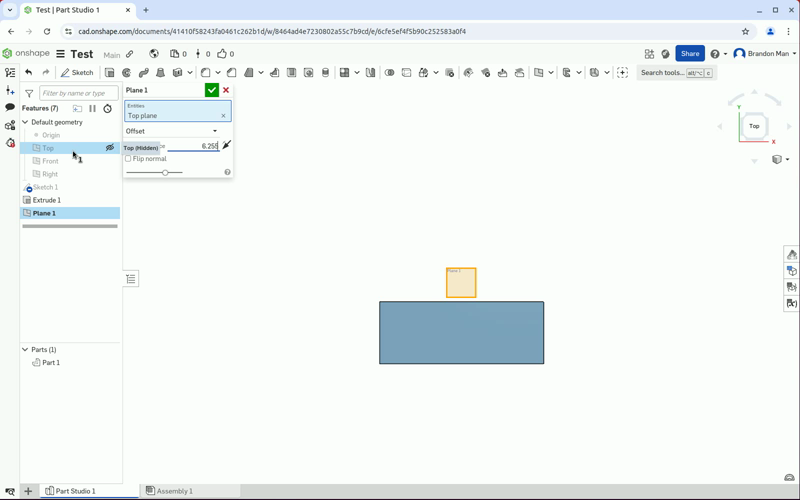
key(enter, 2)
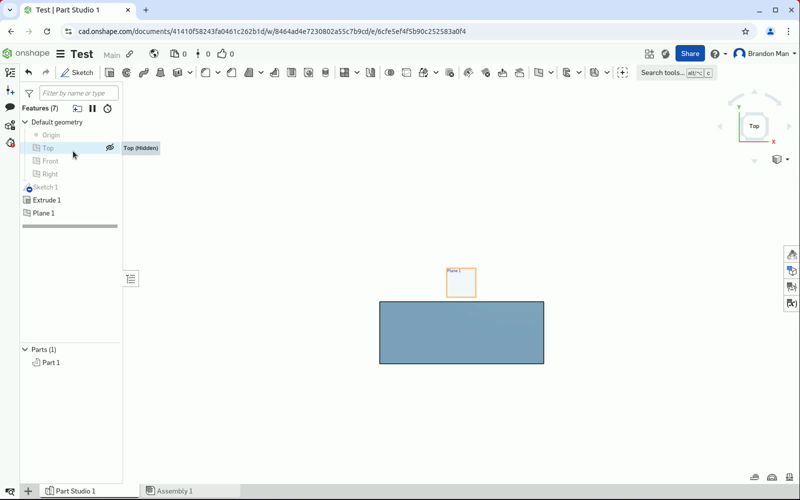
key(shift+s)
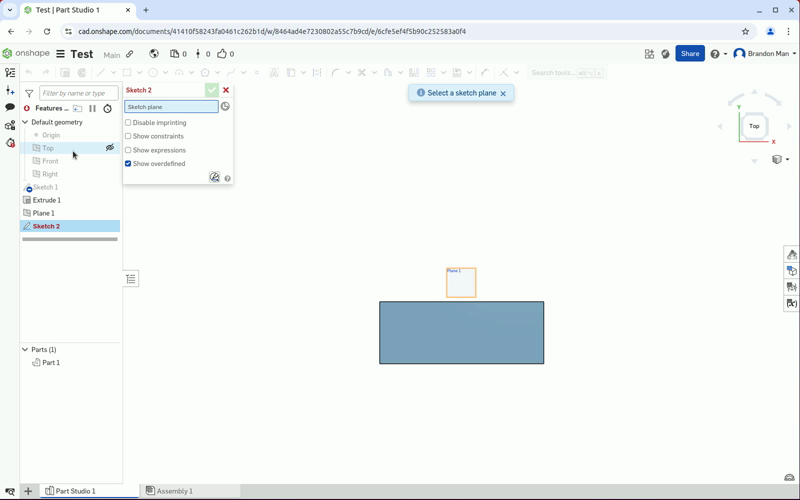
mouse_move(73, 215)
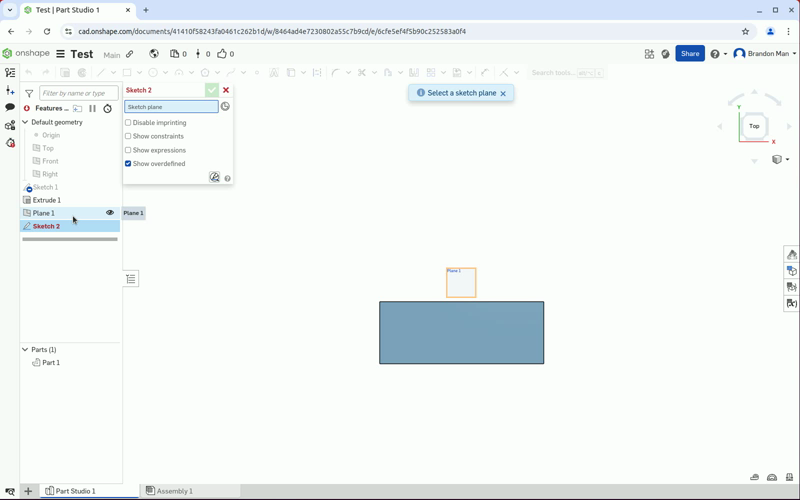
click(73, 215)
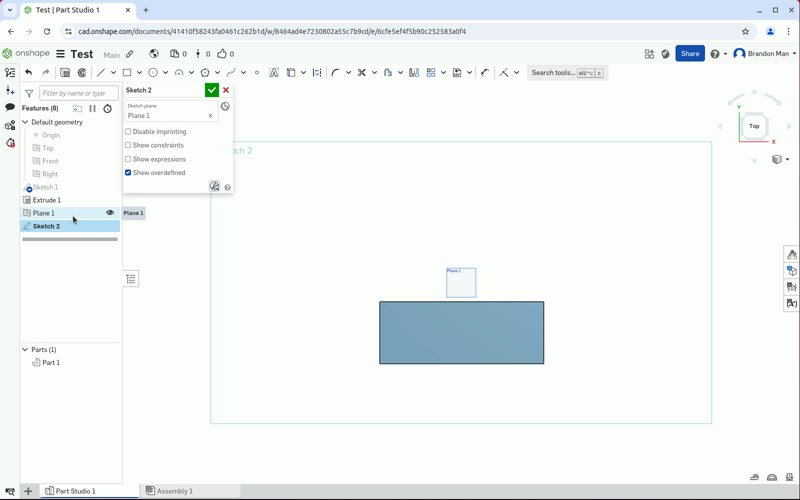
mouse_move(73, 352)
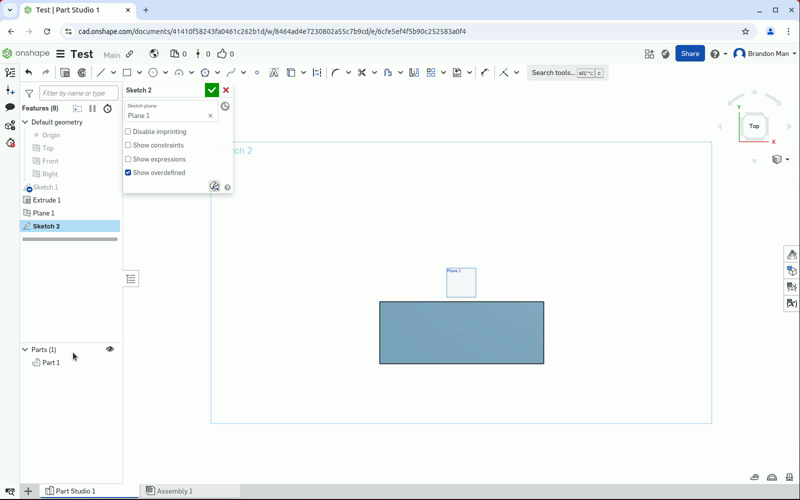
key(y)
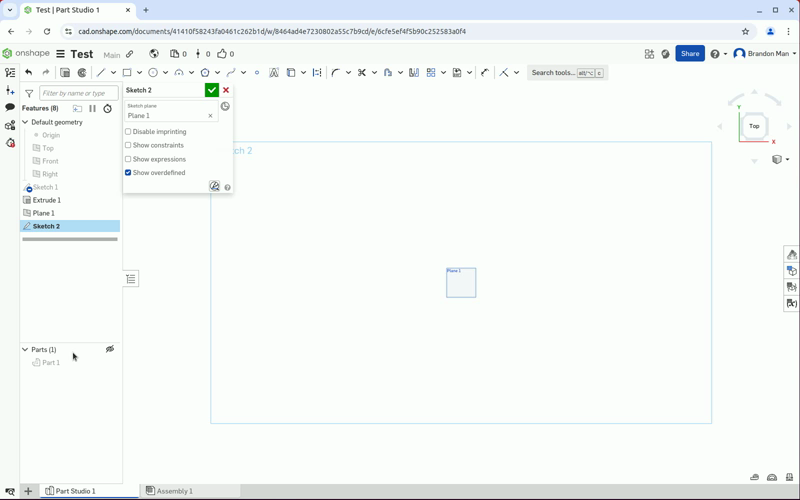
key(l)
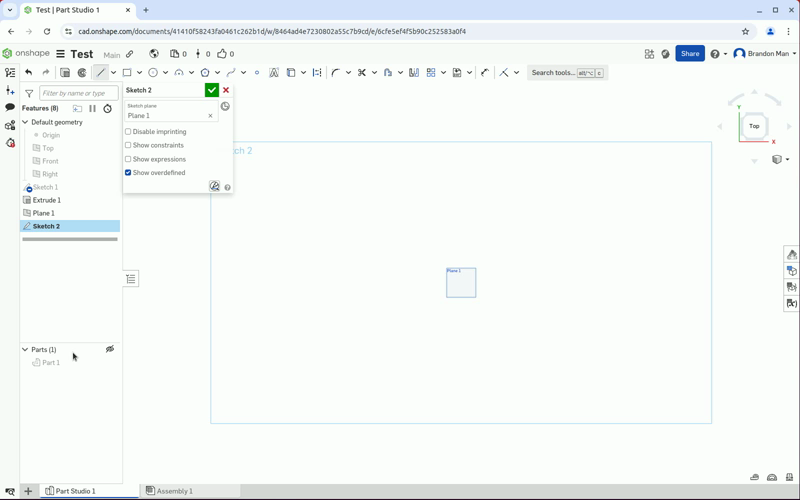
key_down(shift)
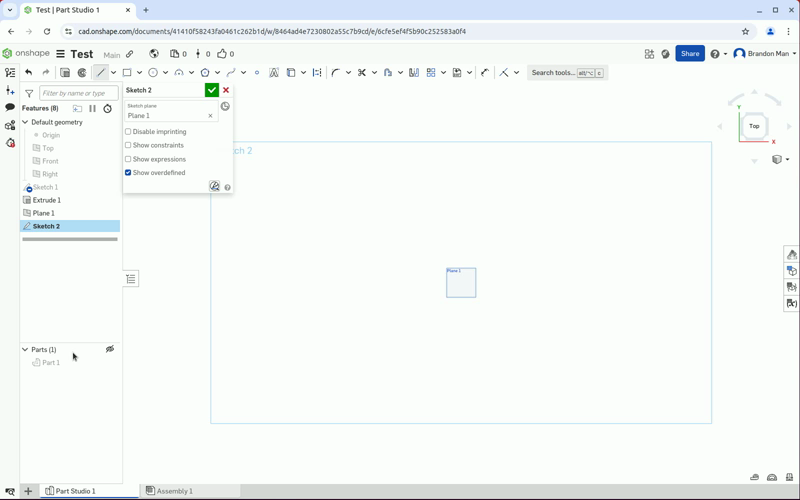
mouse_move(384, 359)
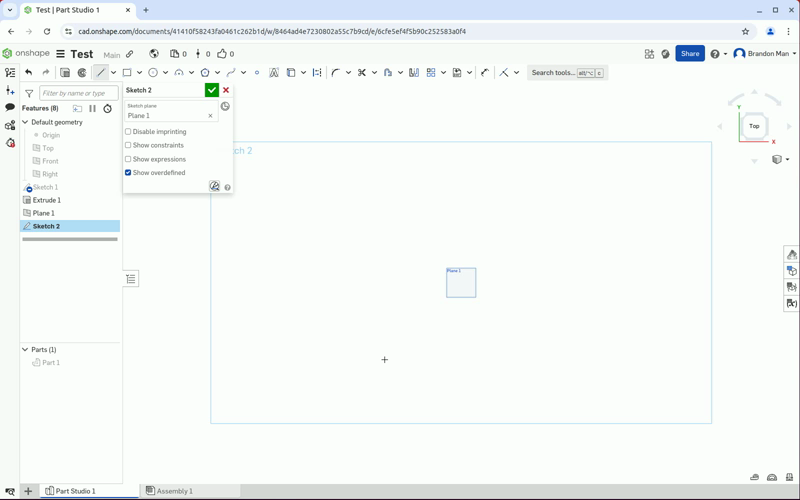
click(384, 359)
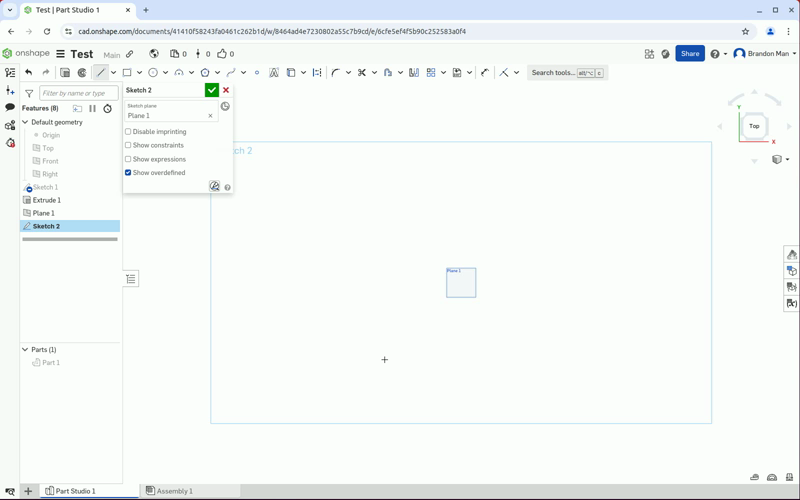
key_up(shift)
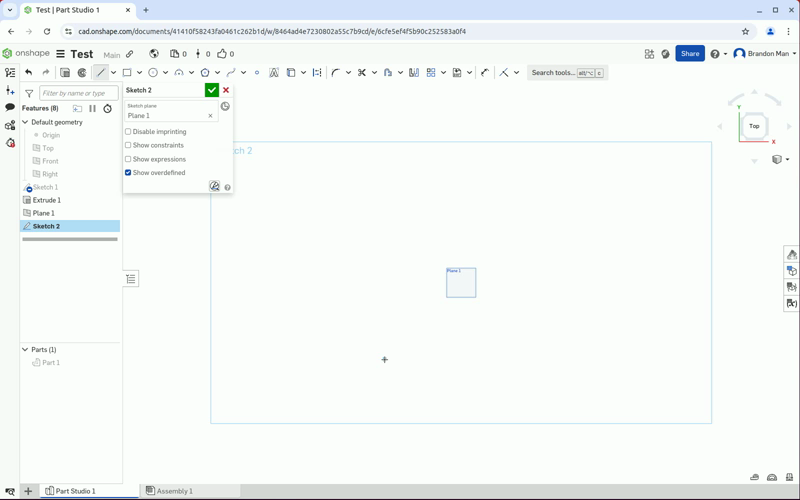
key_down(shift)
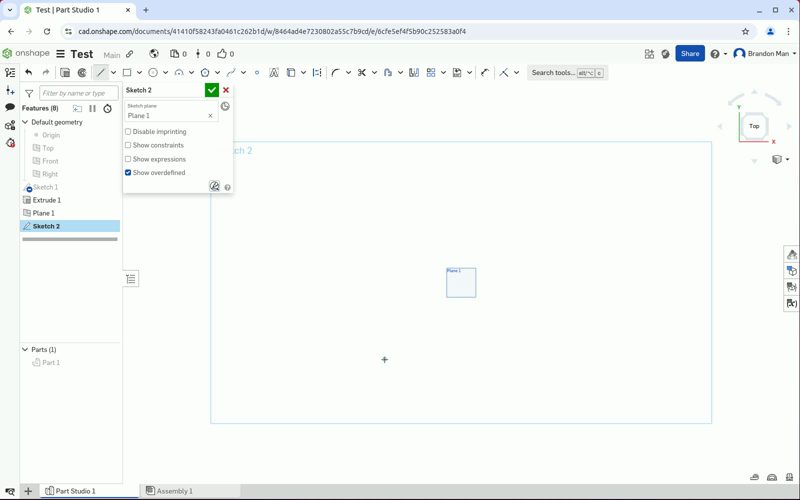
mouse_move(538, 359)
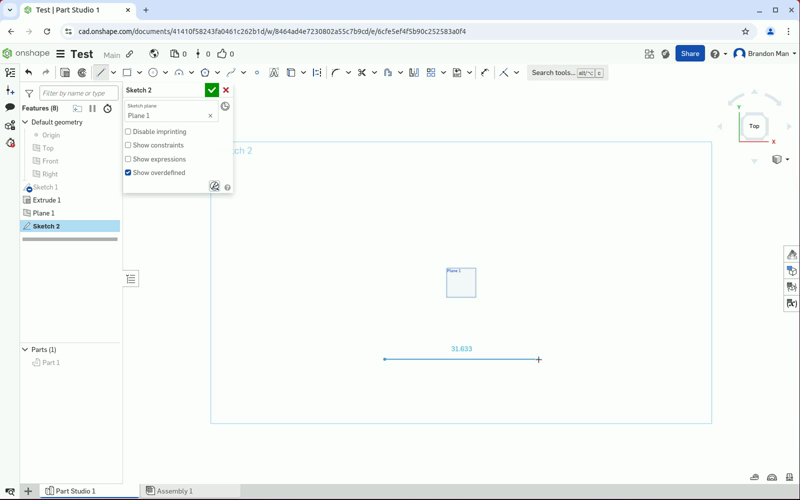
click(538, 359)
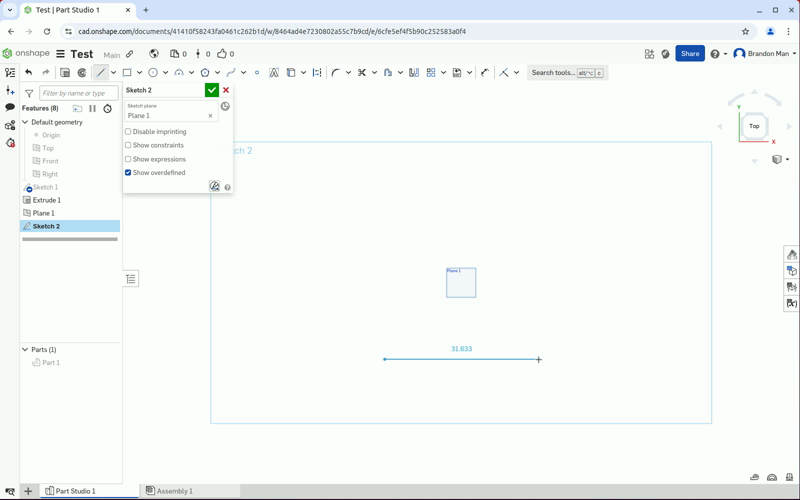
key_up(shift)
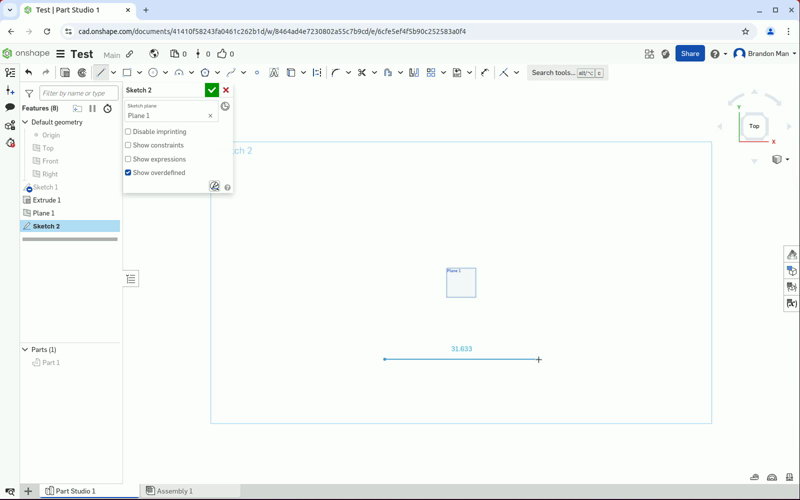
key_down(shift)
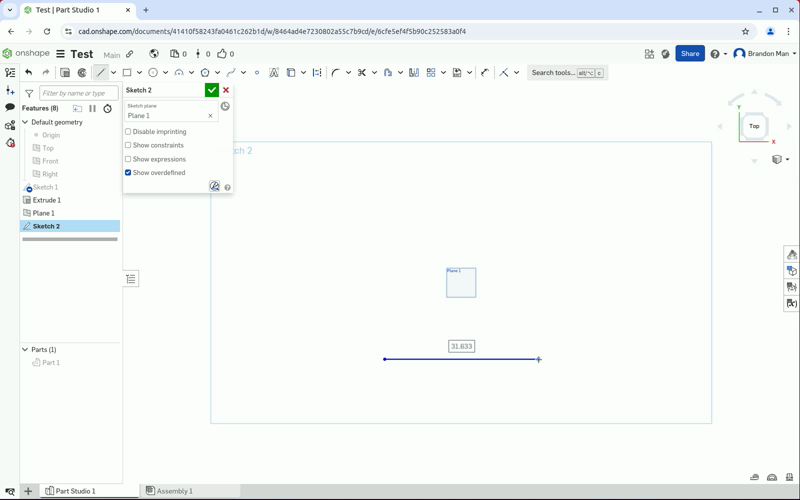
mouse_move(568, 359)
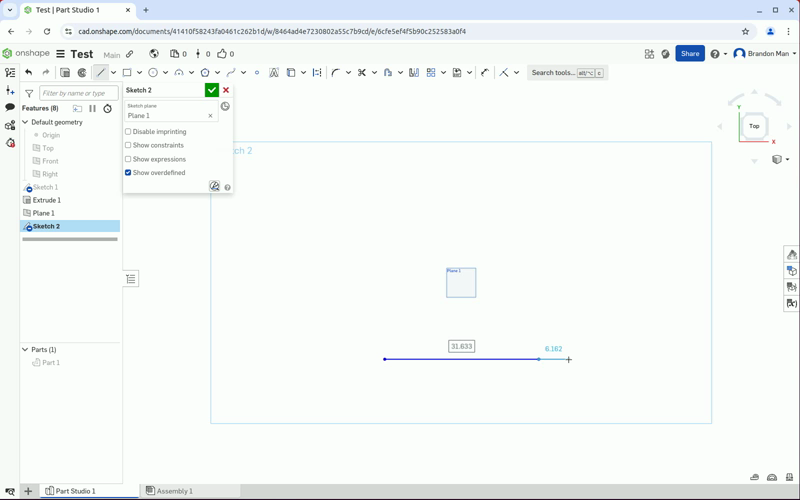
mouse_move(538, 307)
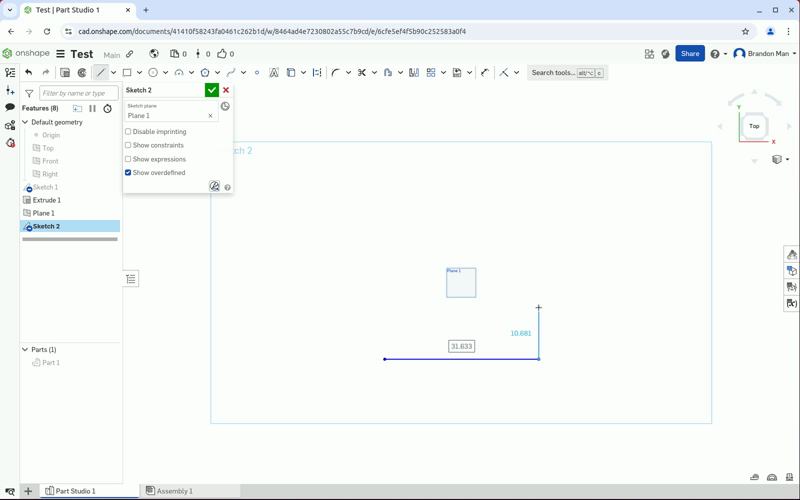
click(538, 307)
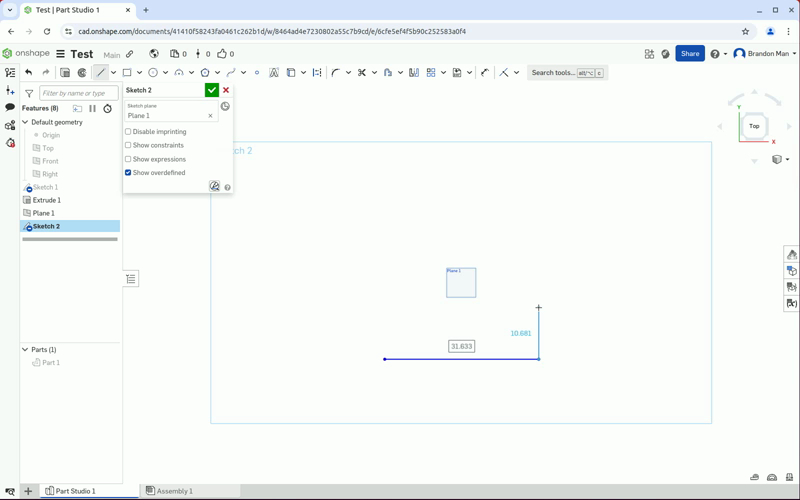
key_up(shift)
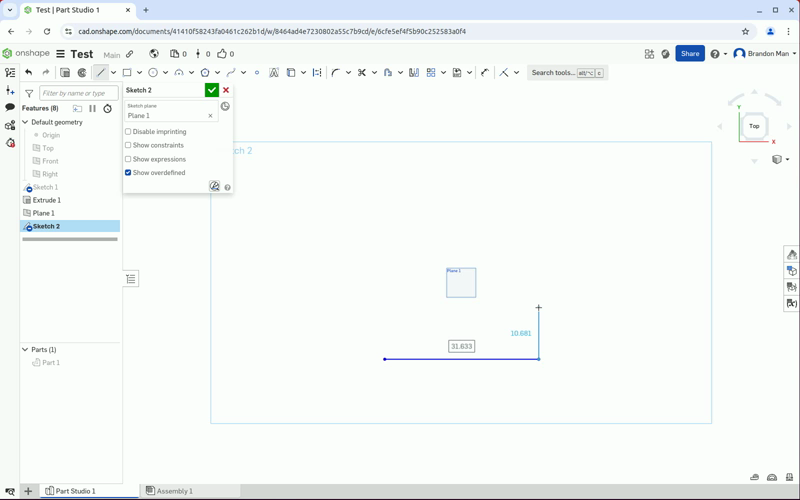
key_down(shift)
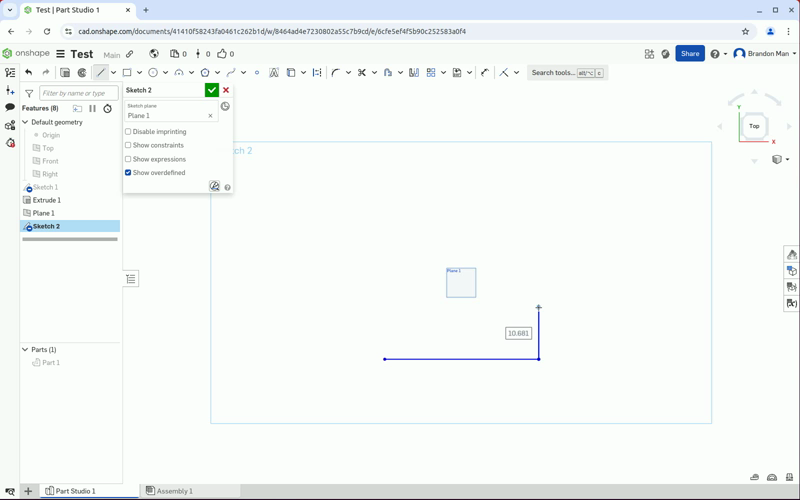
mouse_move(384, 307)
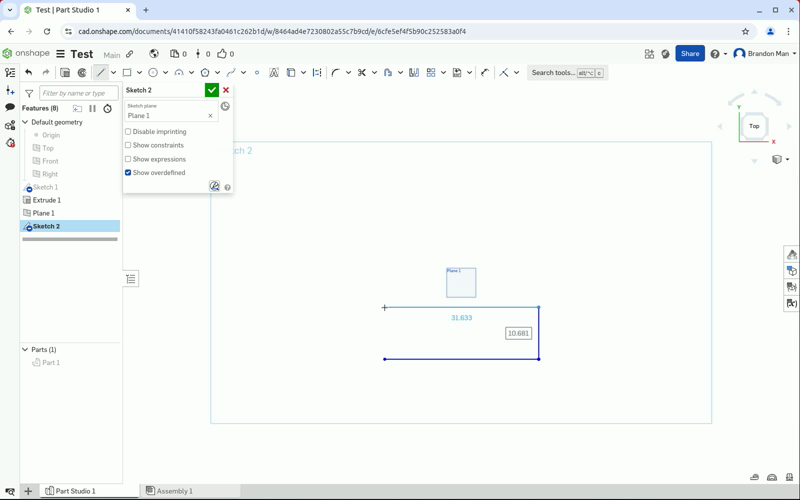
click(384, 307)
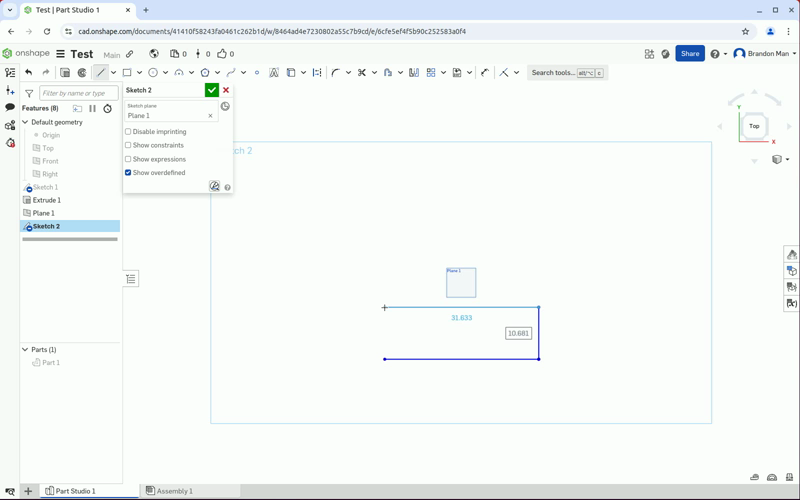
key_up(shift)
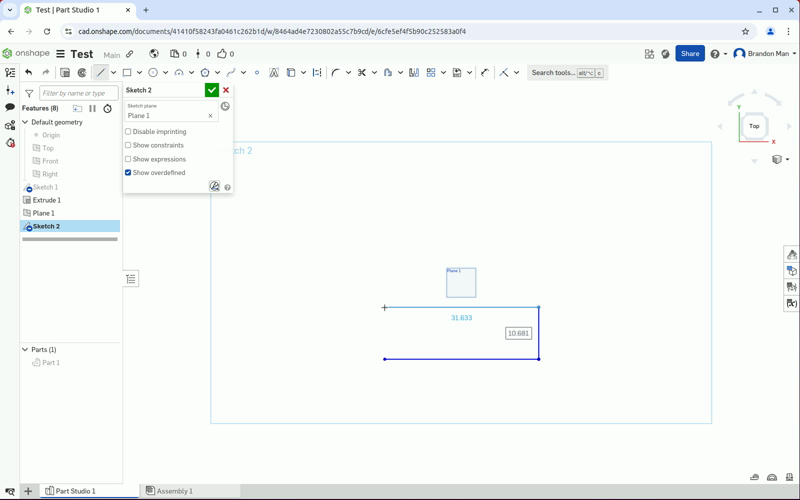
mouse_move(414, 307)
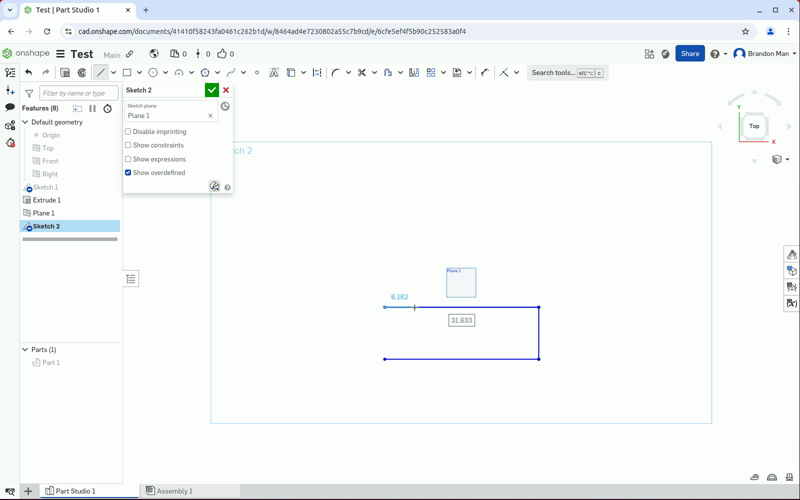
key_down(shift)
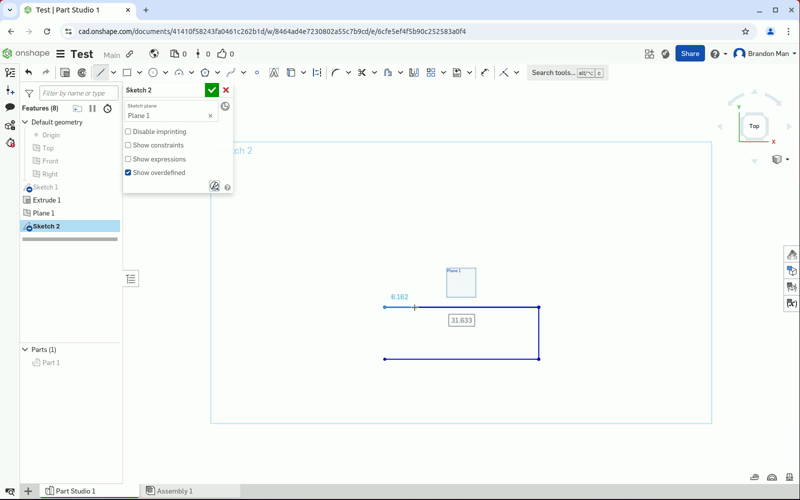
mouse_move(384, 359)
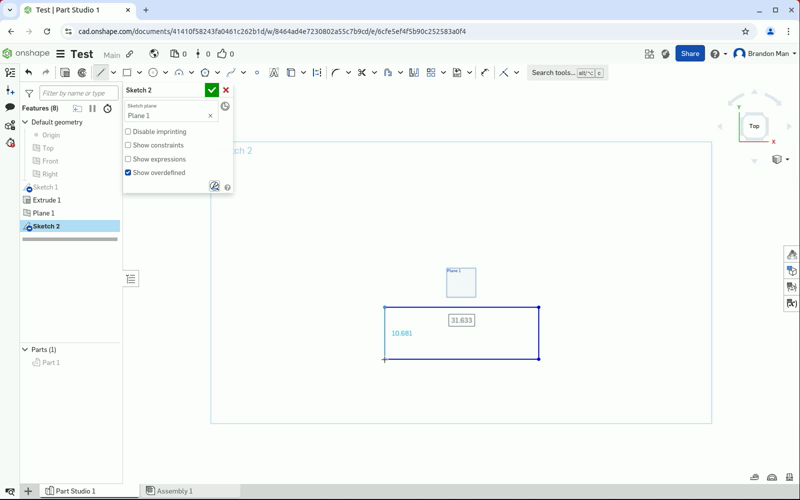
key_up(shift)
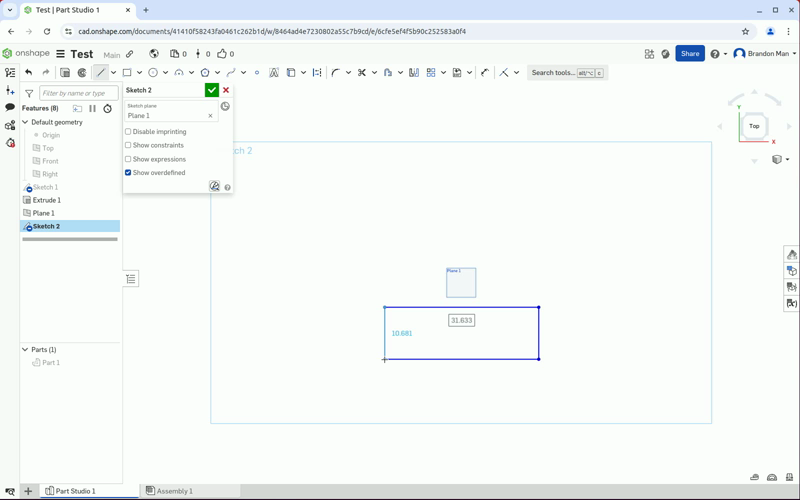
click(384, 359)
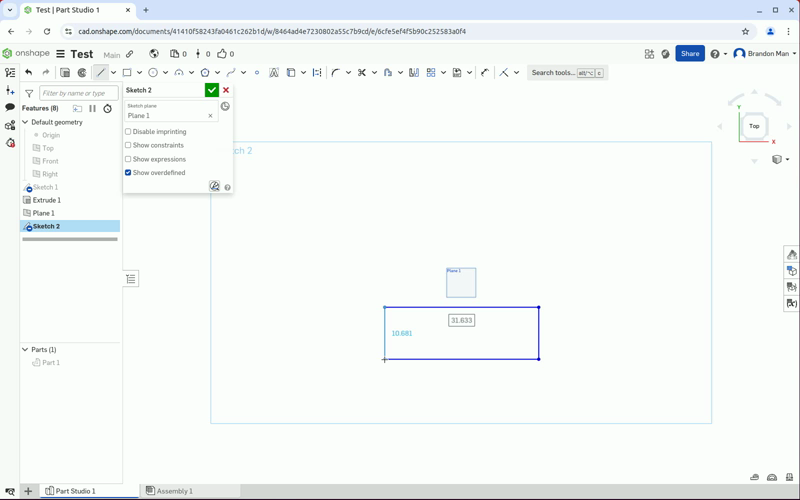
key(esc)
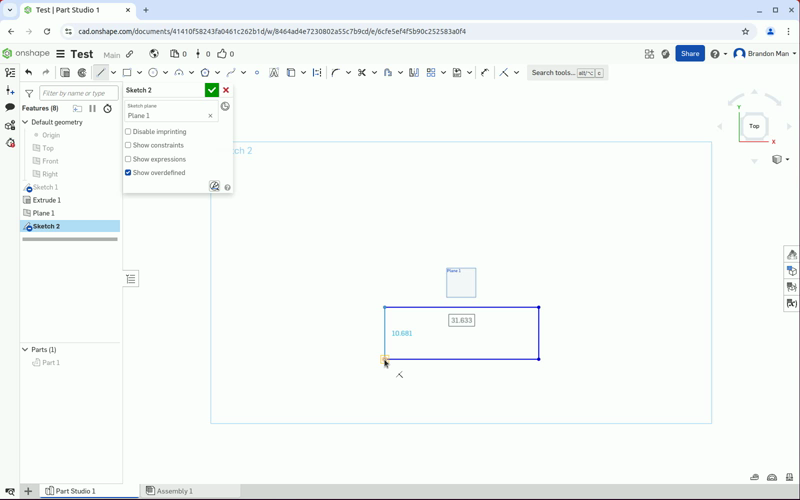
mouse_move(421, 348)
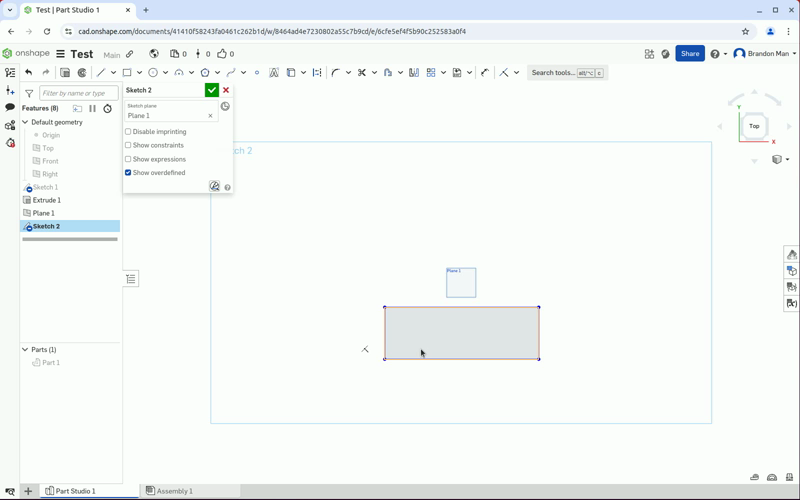
click(421, 348)
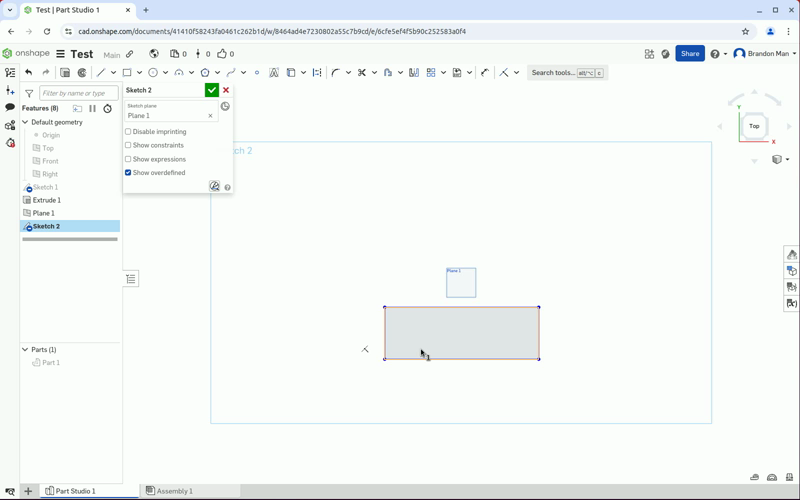
mouse_move(73, 352)
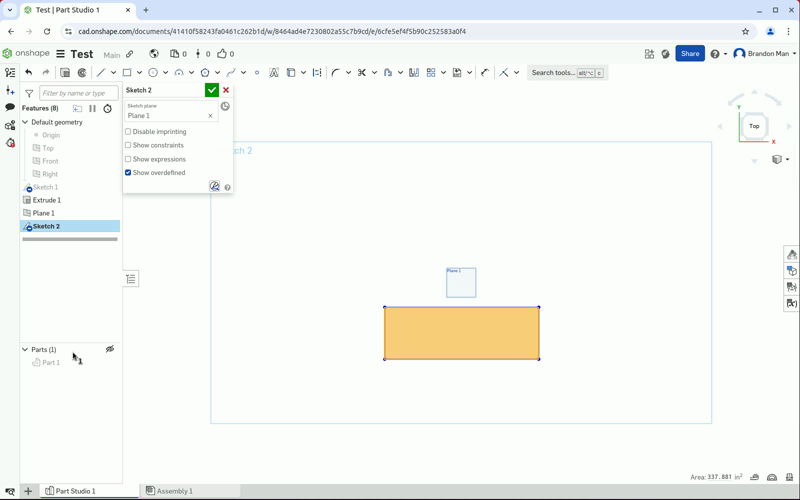
key(shift+y)
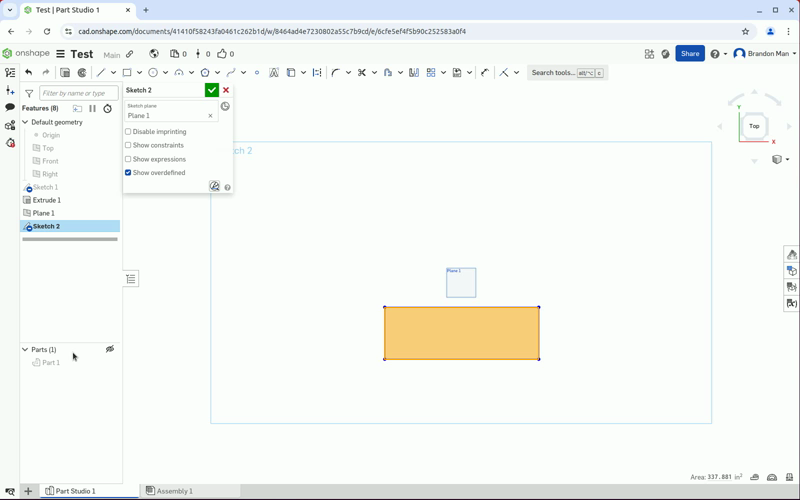
key(shift+e)
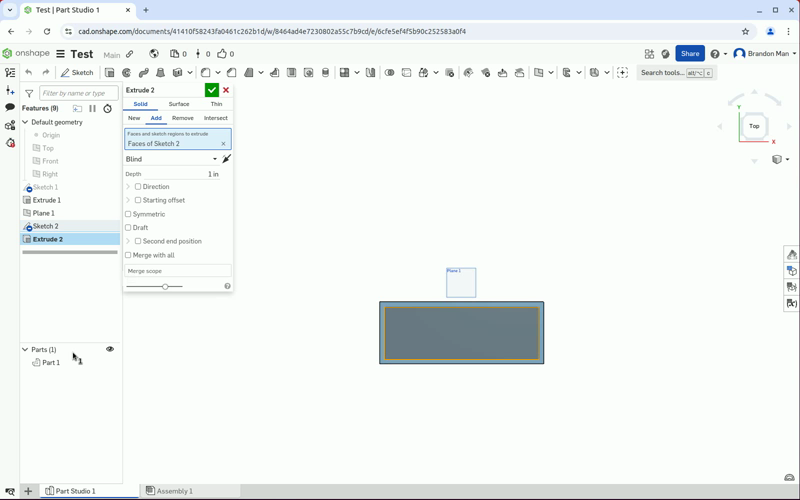
mouse_move(143, 106)
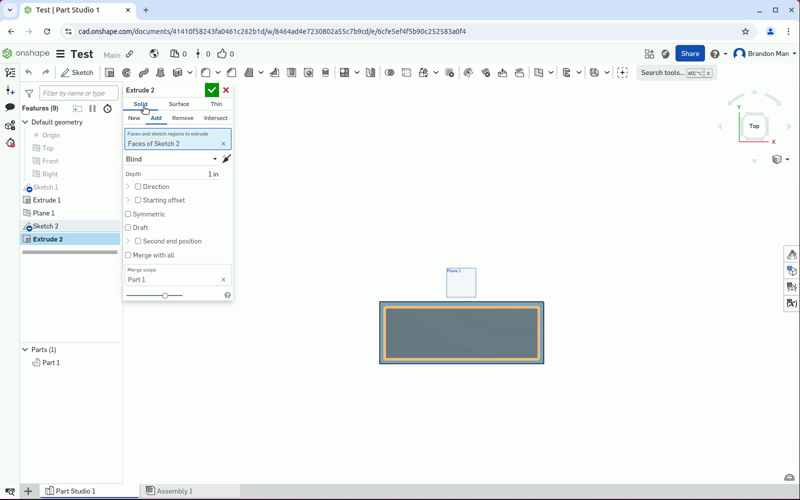
click(143, 106)
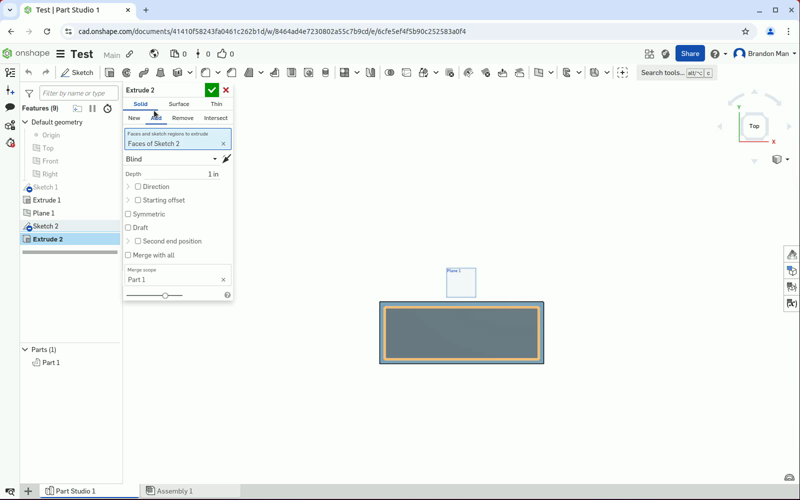
mouse_move(186, 120)
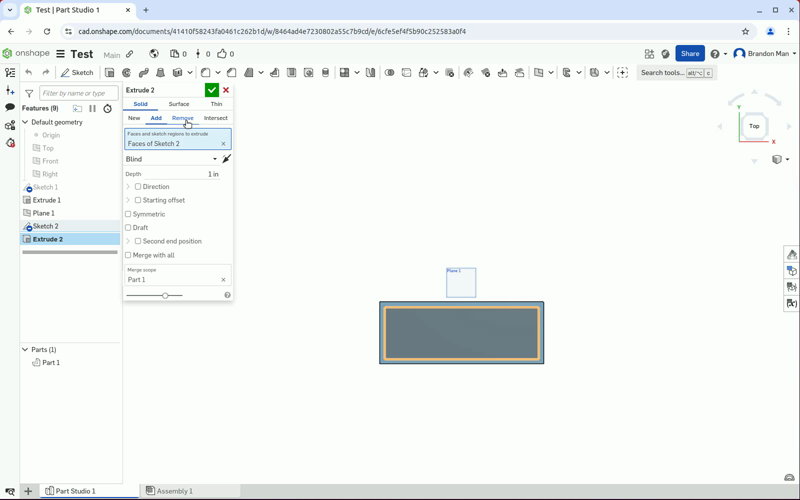
click(186, 120)
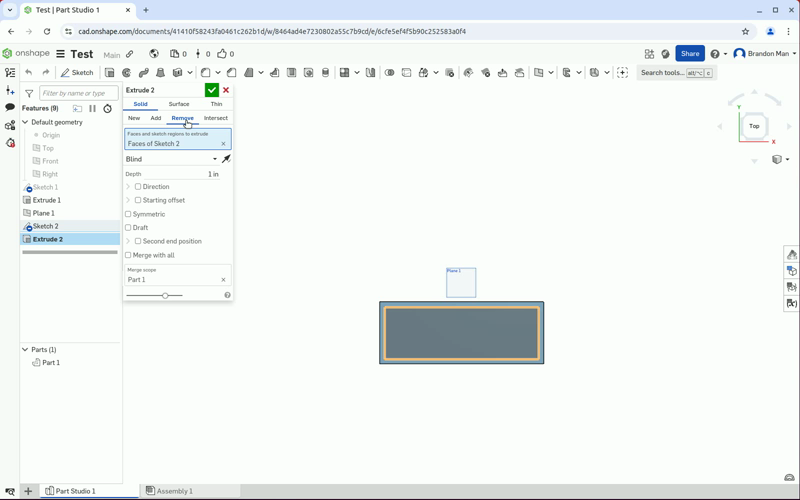
key(tab, 4)
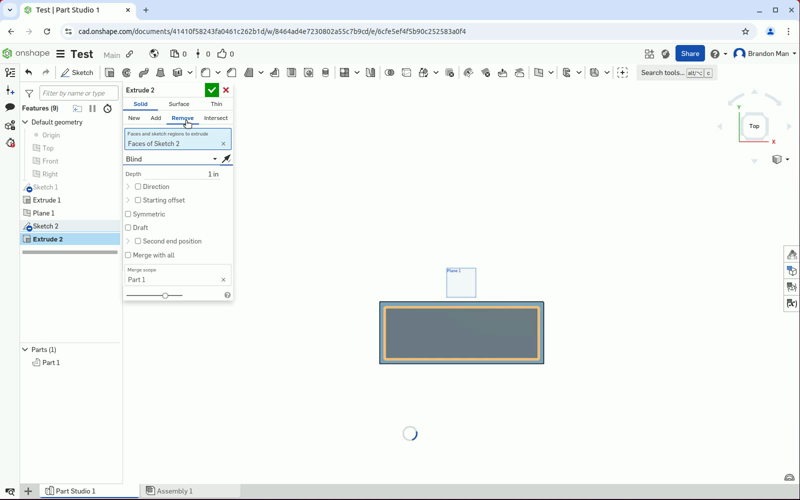
text(6.258)
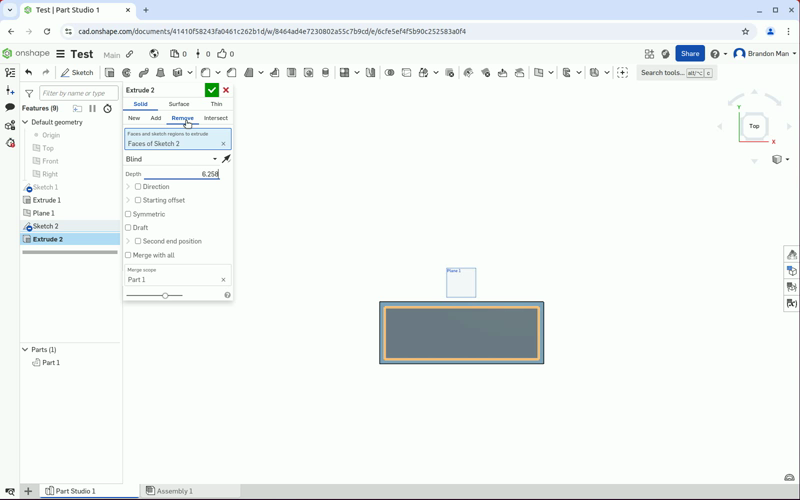
key(tab, 6)
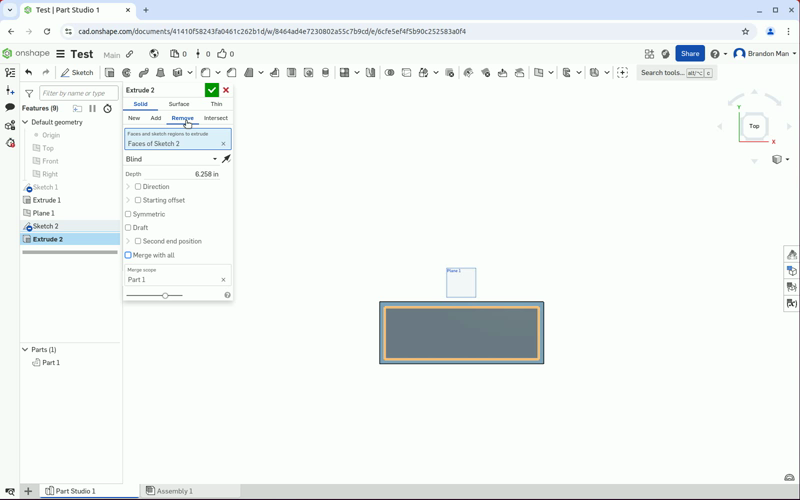
key(space)
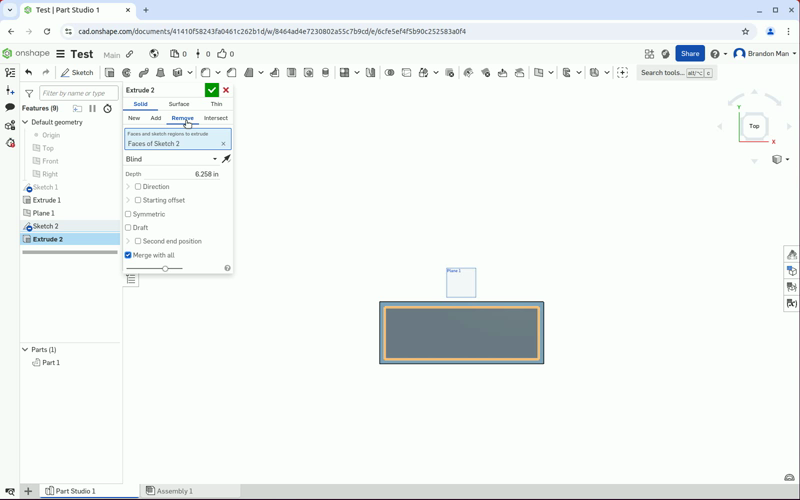
key(enter)
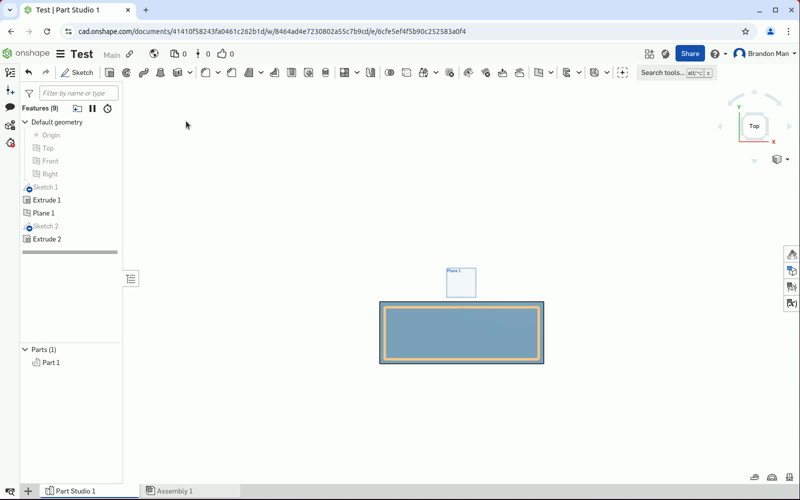
key(shift+h)
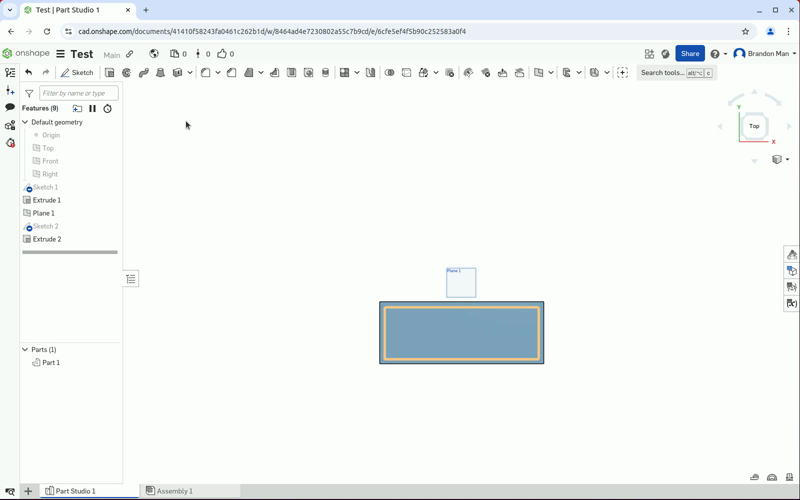
key(shift+h)
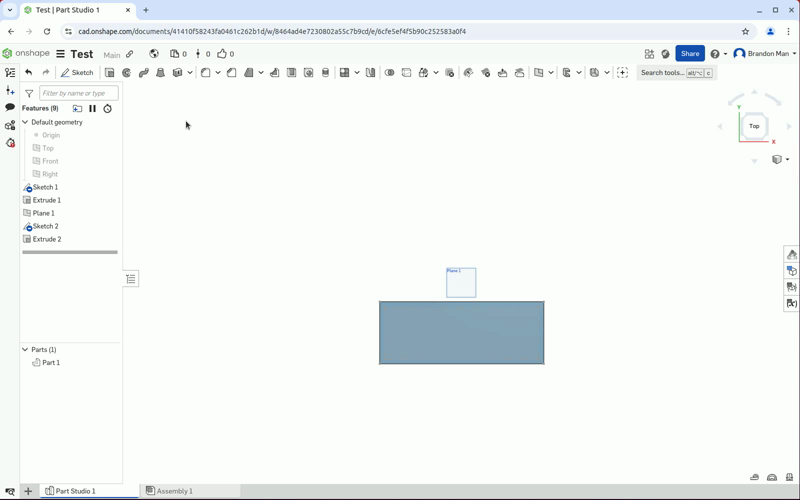
key(shift+7)
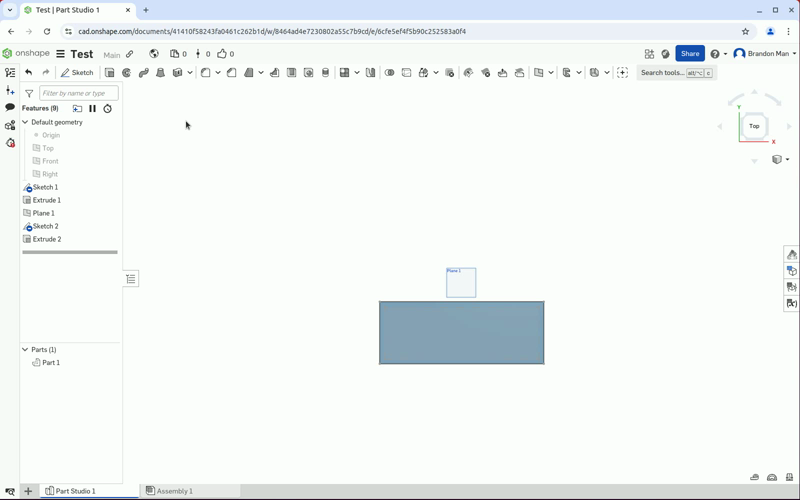
key(up, 3)
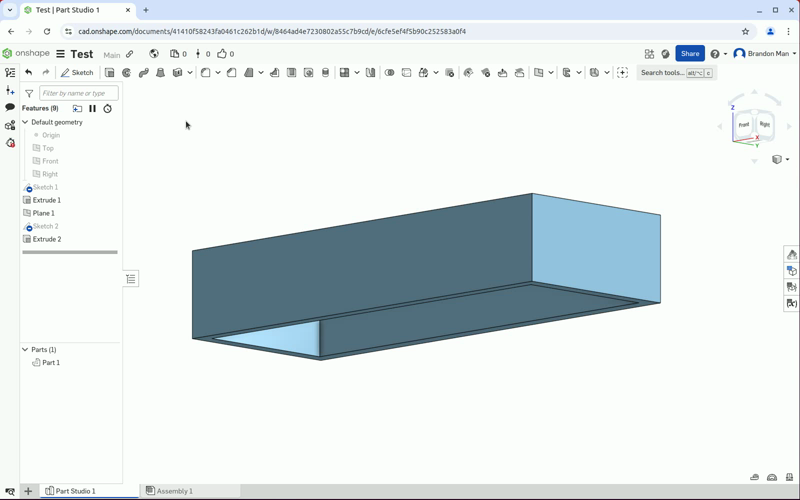
key(left, 3)
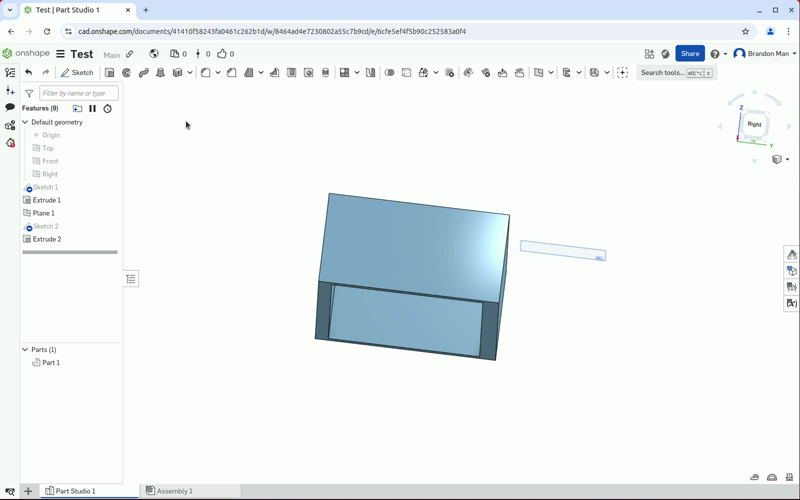
key(right, 3)
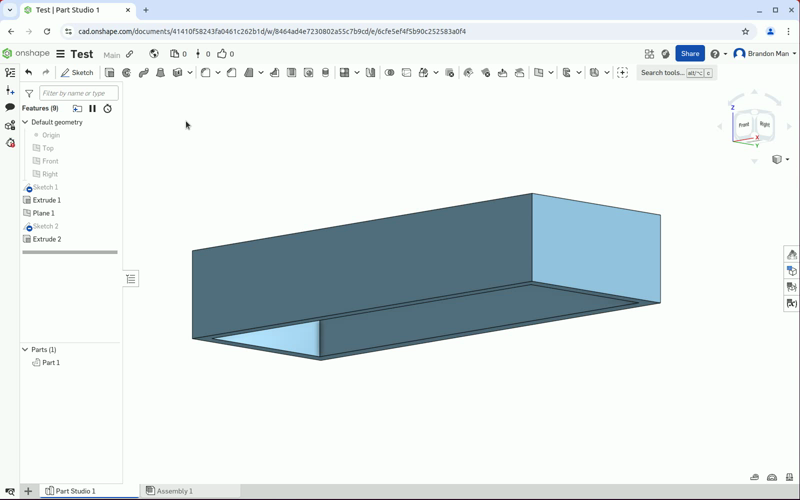
key(down, 3)
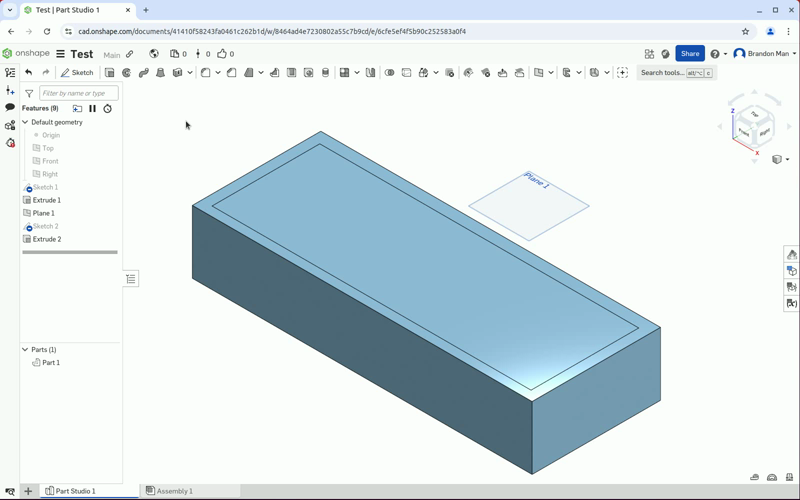
mouse_move(73, 189)
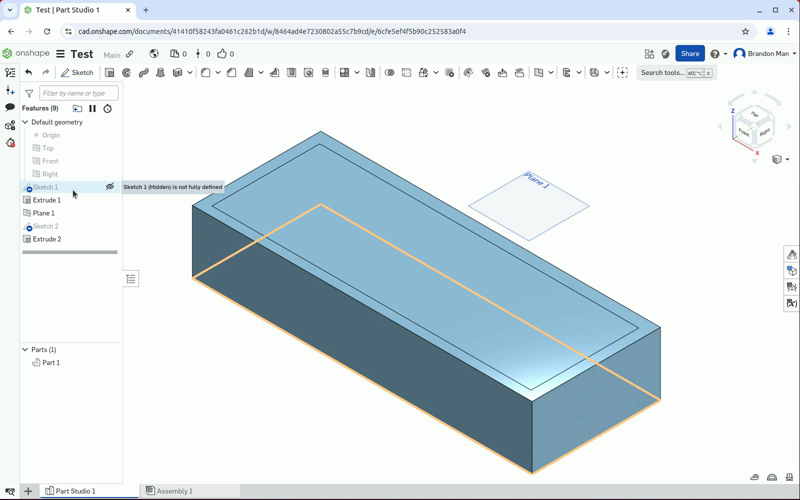
click(73, 189)